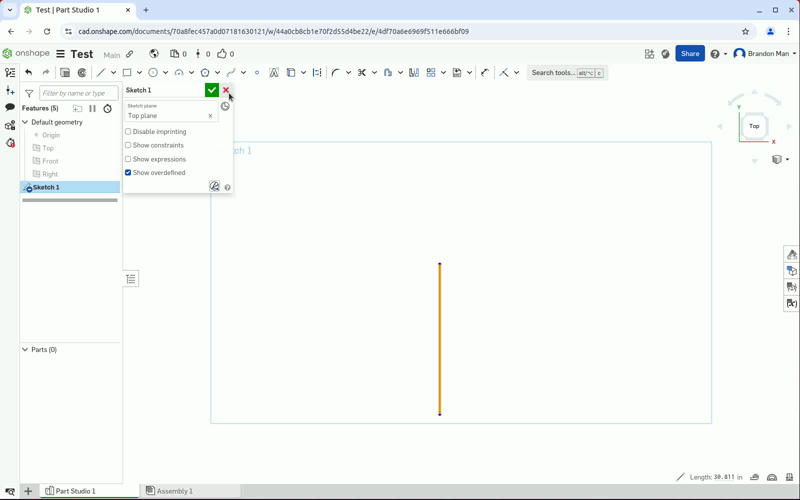
key(shift+h)
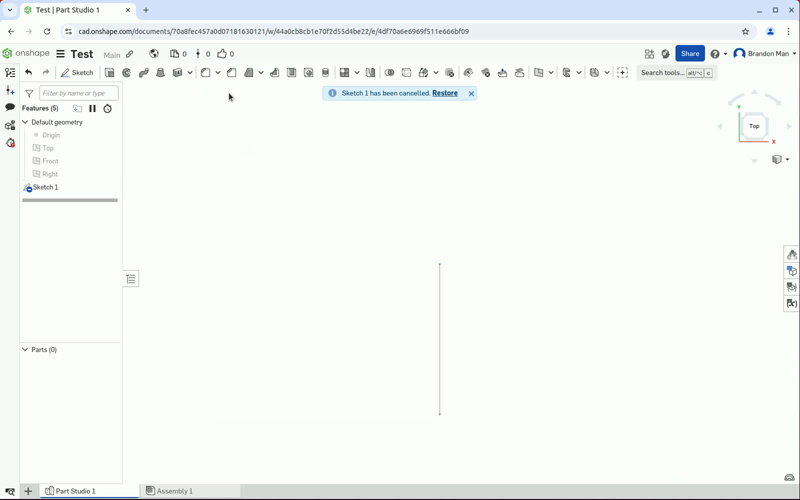
key(shift+s)
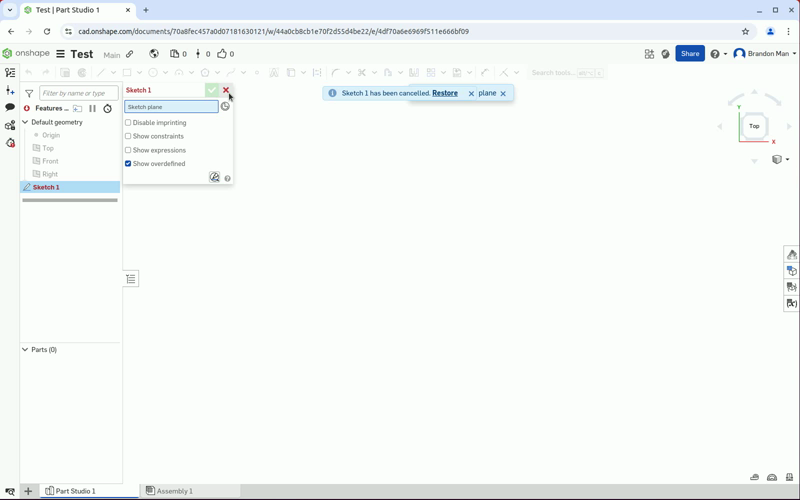
mouse_move(73, 150)
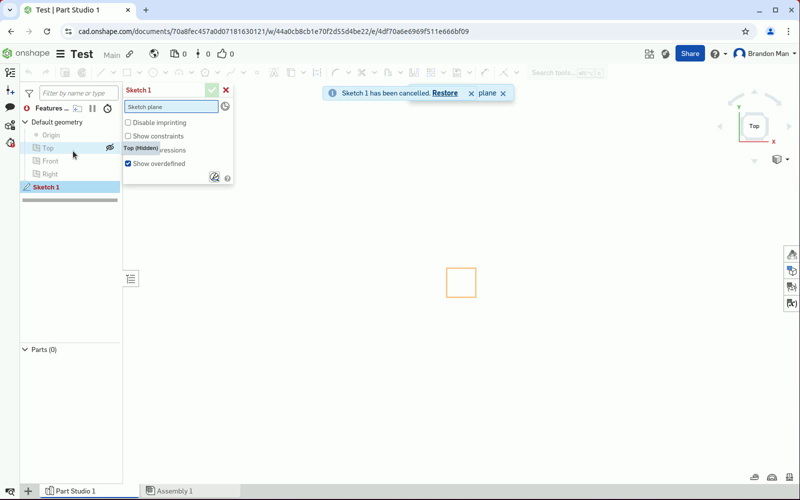
click(73, 150)
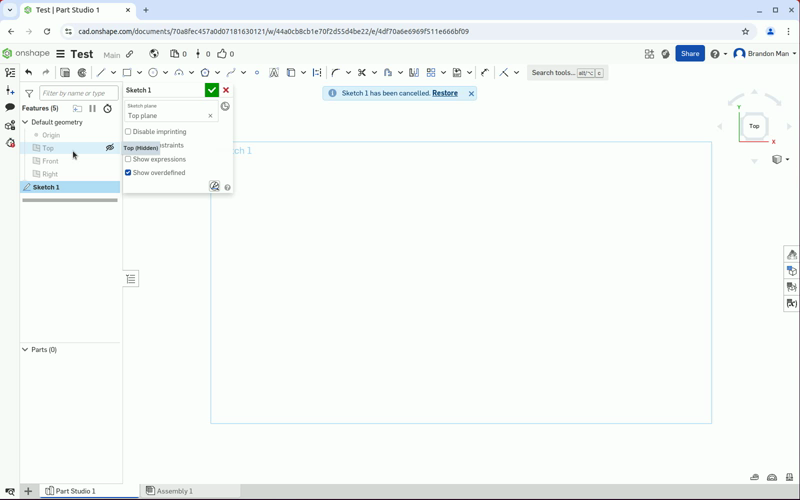
mouse_move(73, 352)
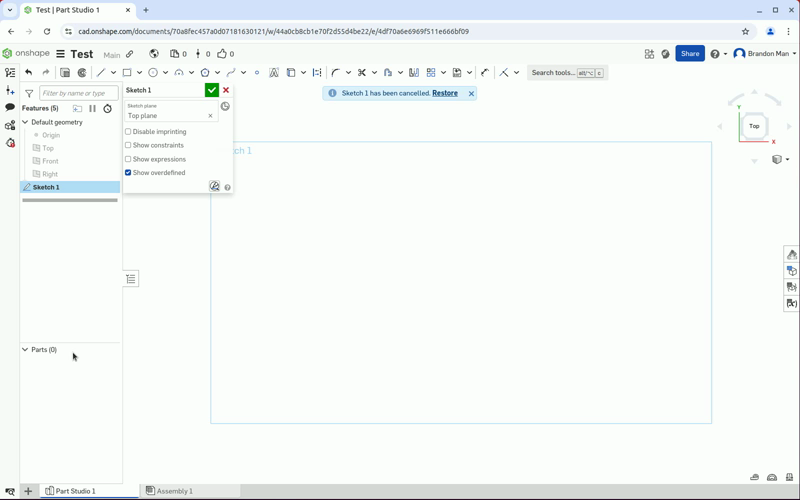
key(y)
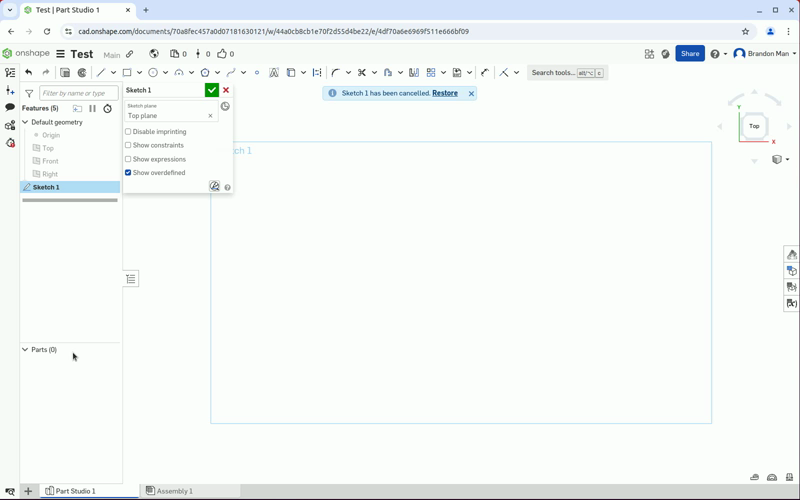
key(l)
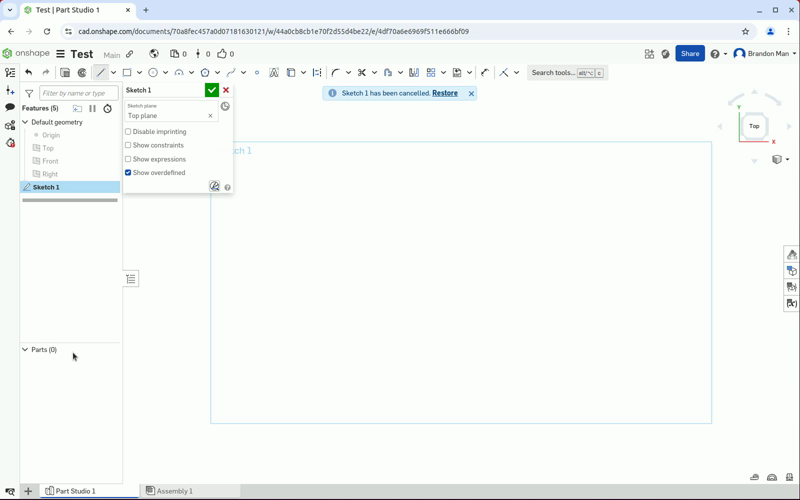
key_down(shift)
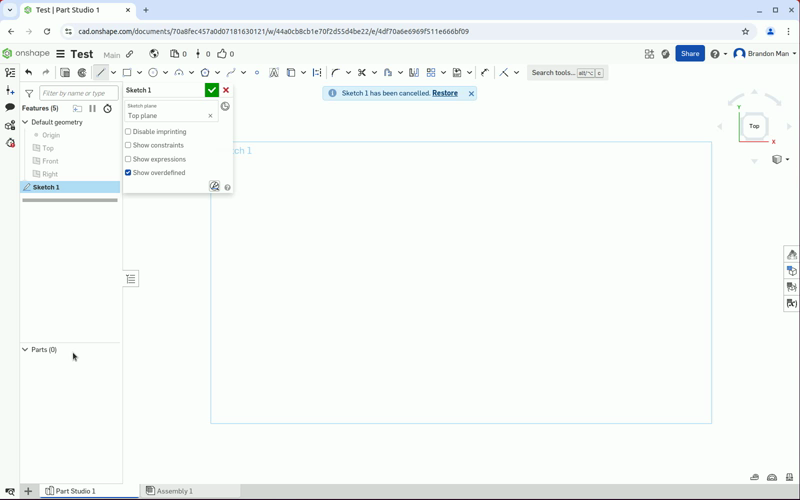
mouse_move(499, 276)
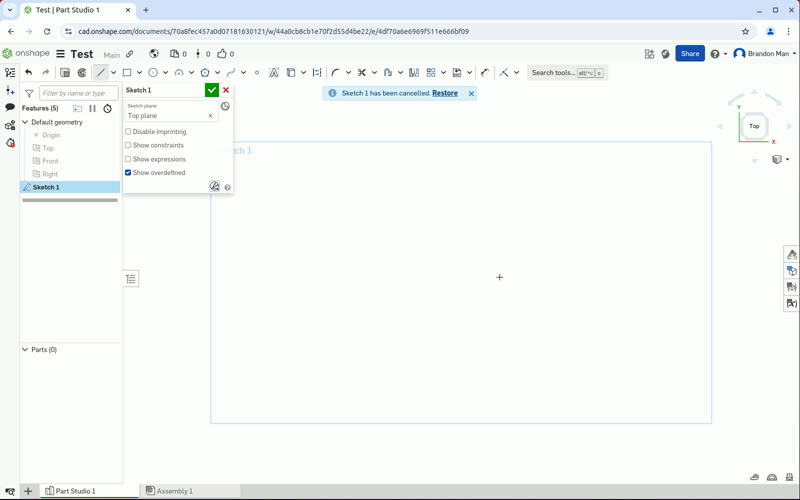
click(499, 276)
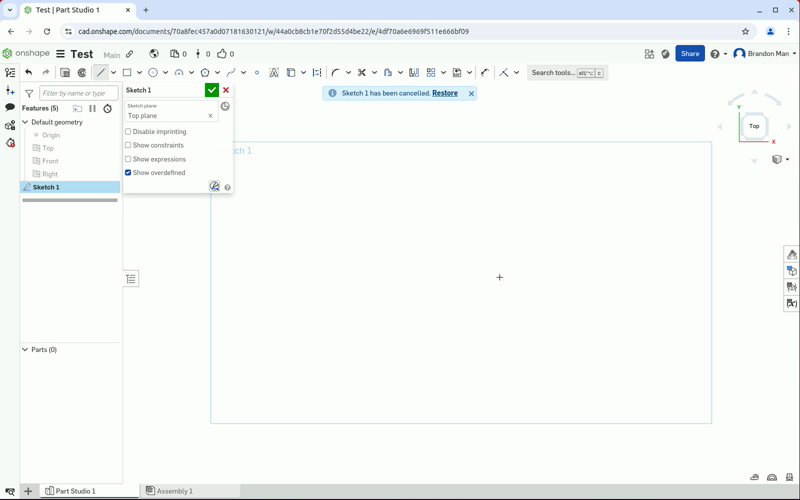
key_up(shift)
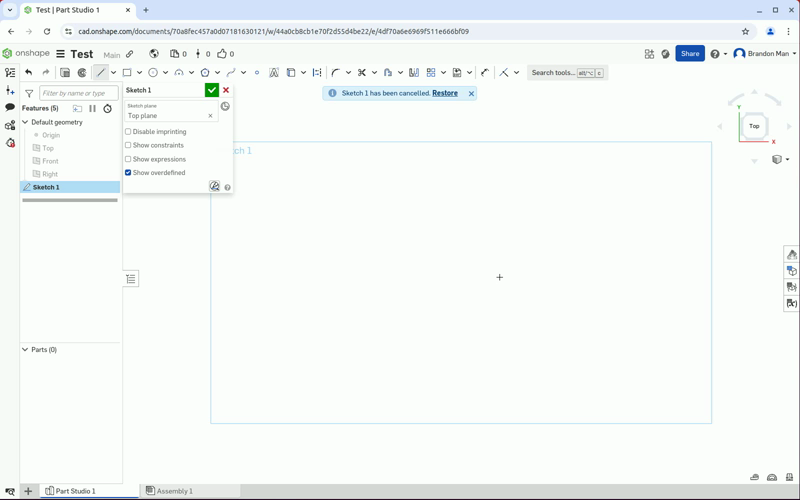
key_down(shift)
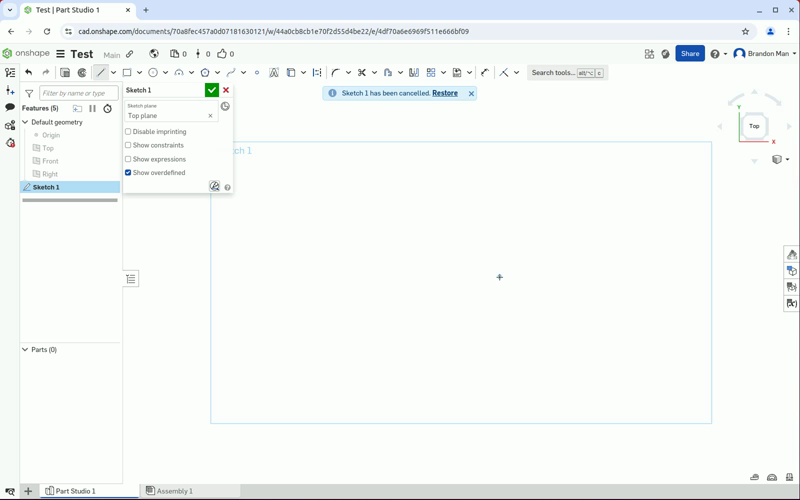
mouse_move(559, 276)
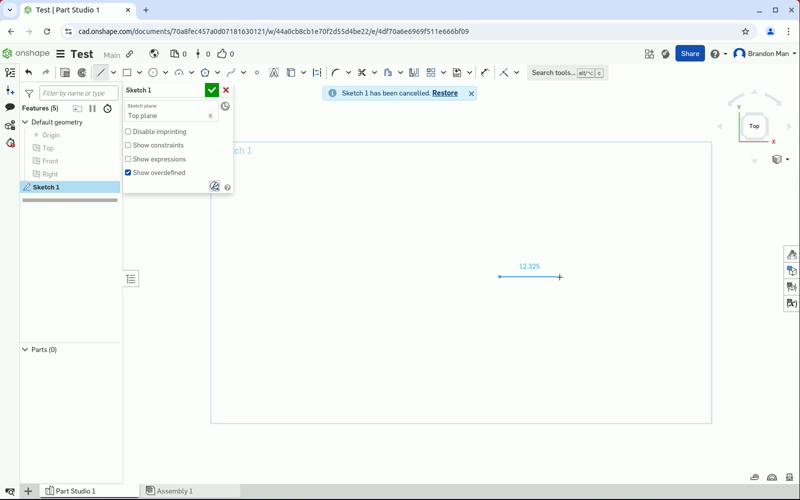
click(559, 276)
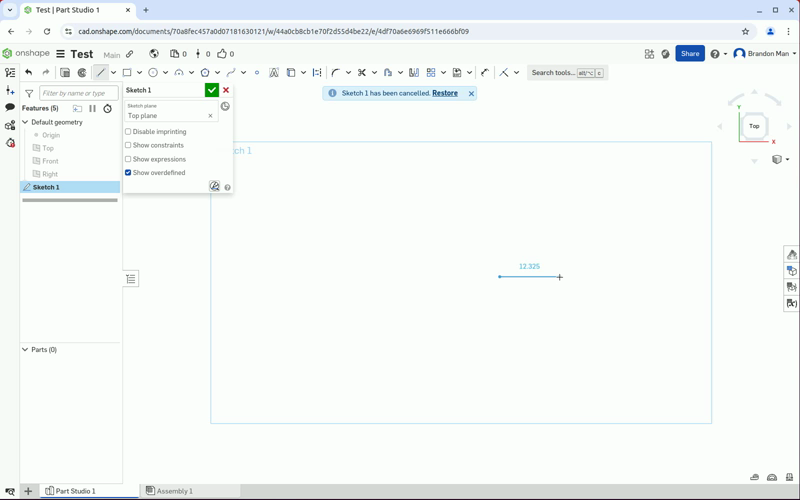
key_up(shift)
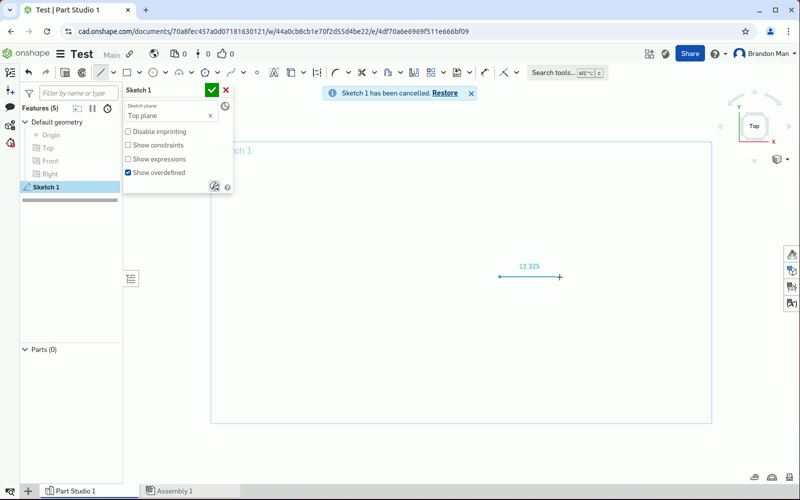
key_down(shift)
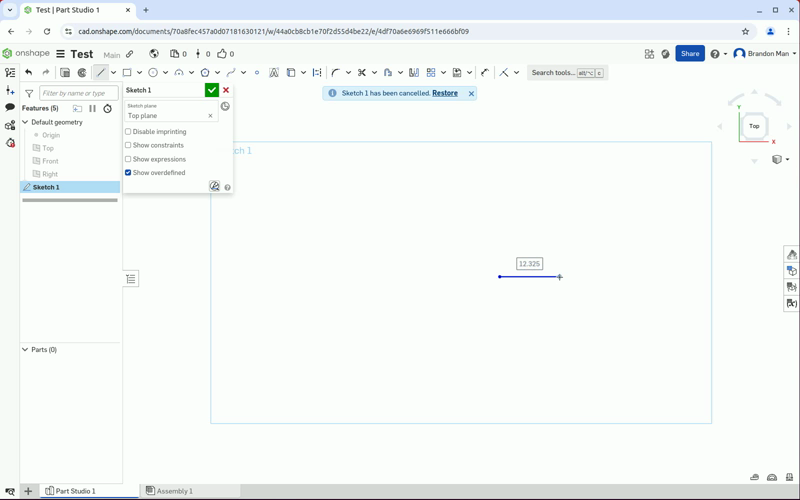
mouse_move(589, 276)
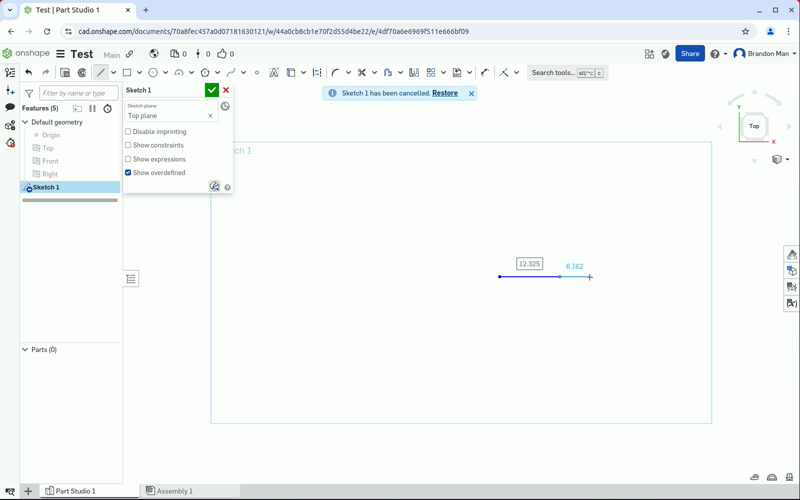
mouse_move(559, 267)
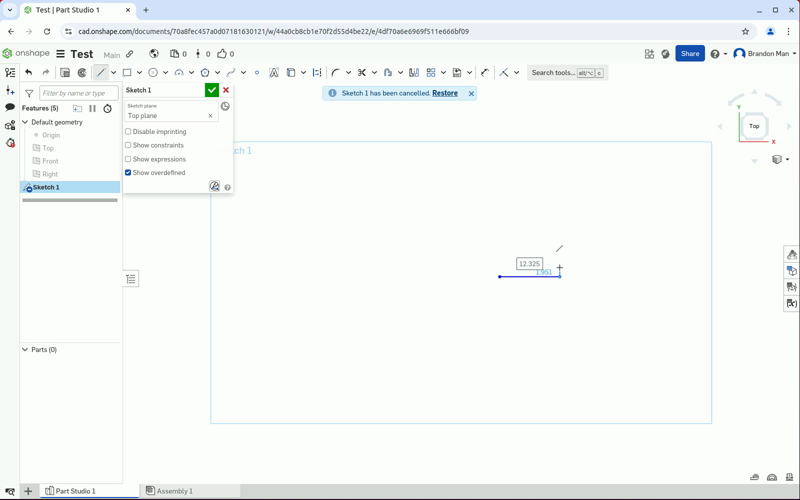
click(559, 267)
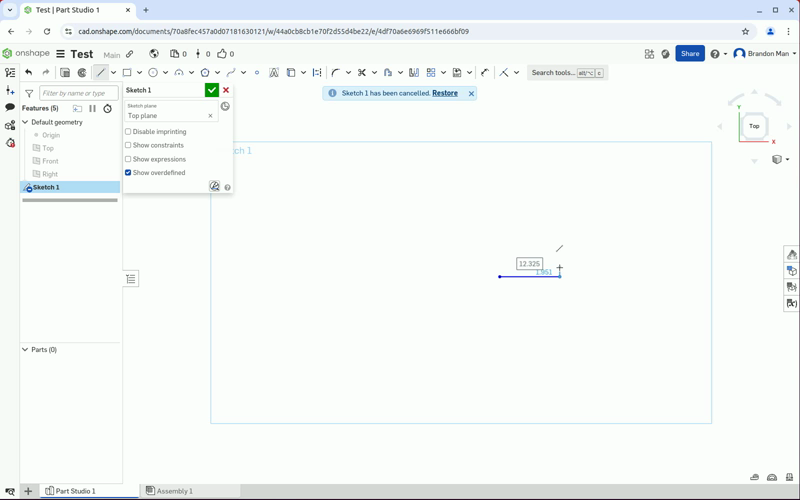
key_up(shift)
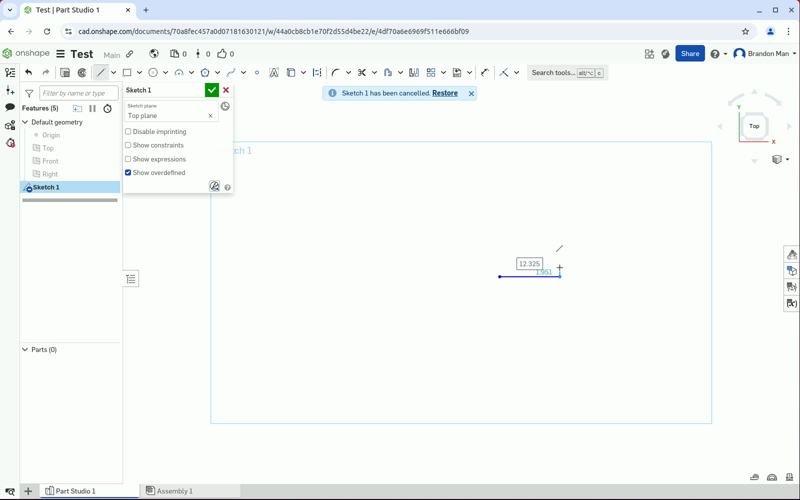
key_down(shift)
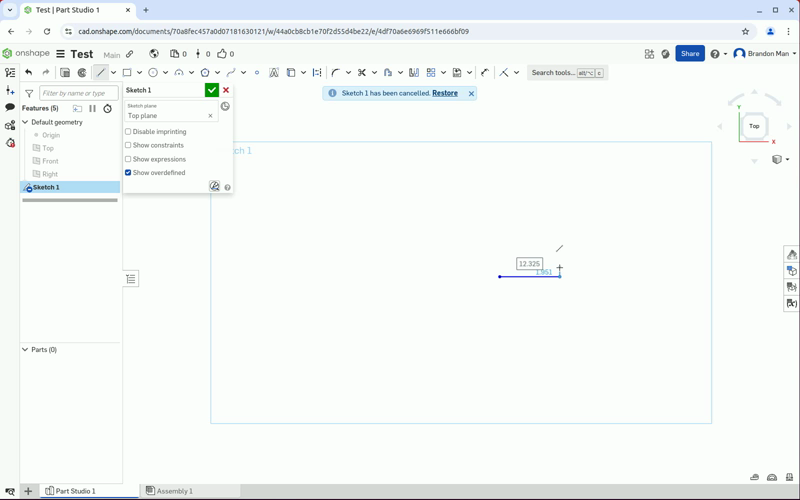
mouse_move(499, 267)
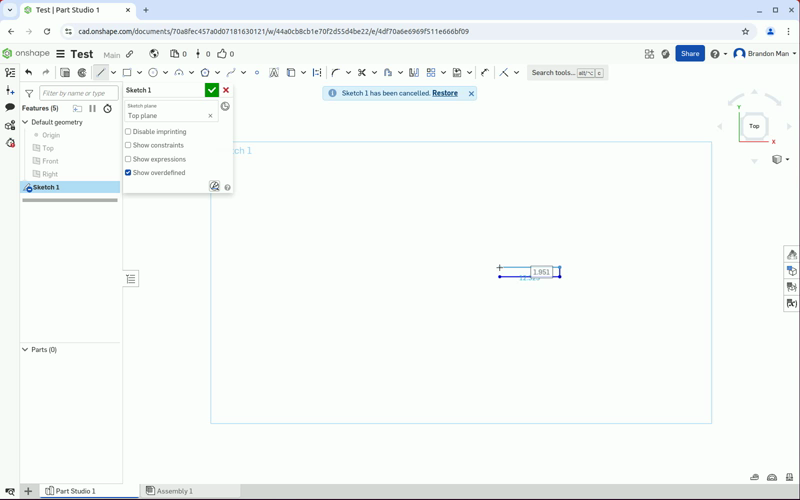
click(499, 267)
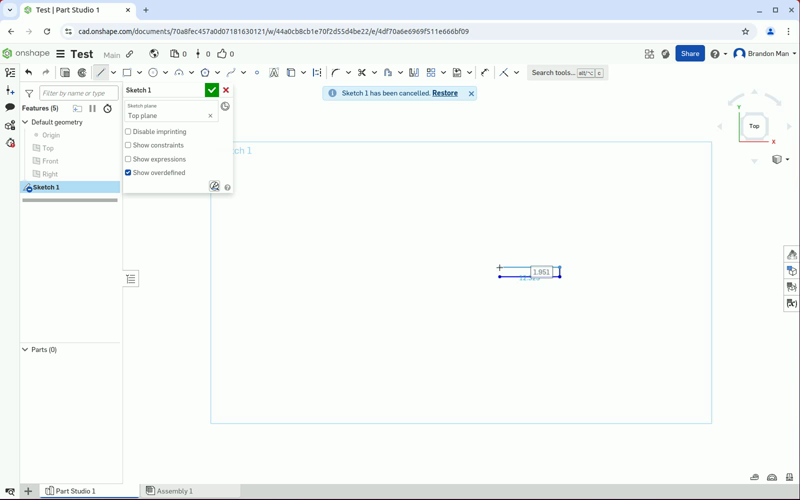
key_up(shift)
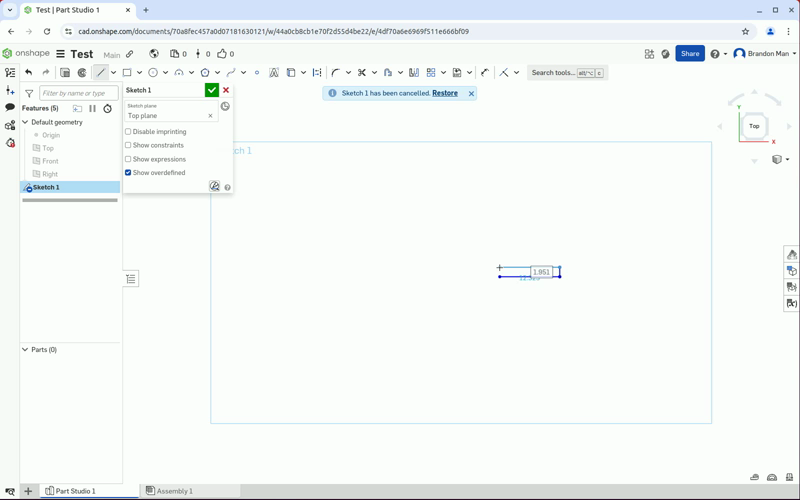
mouse_move(529, 267)
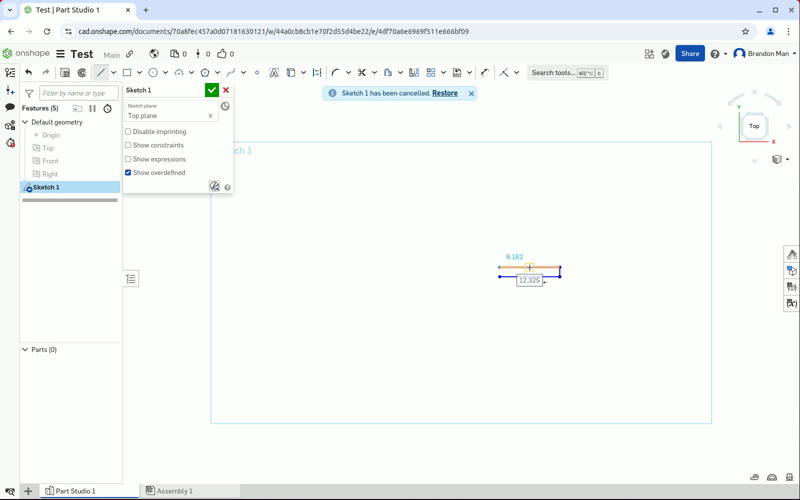
key_down(shift)
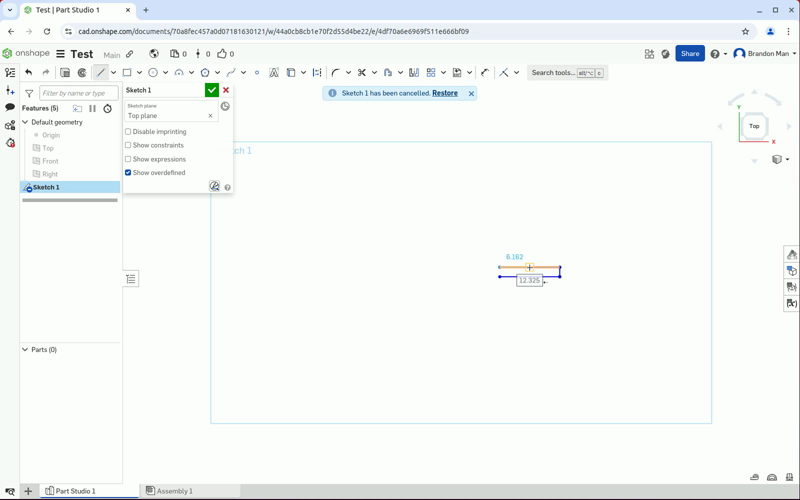
mouse_move(499, 276)
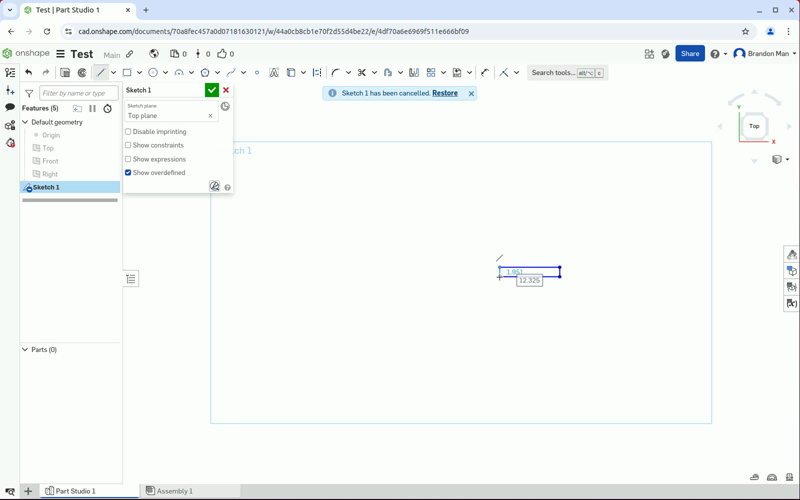
key_up(shift)
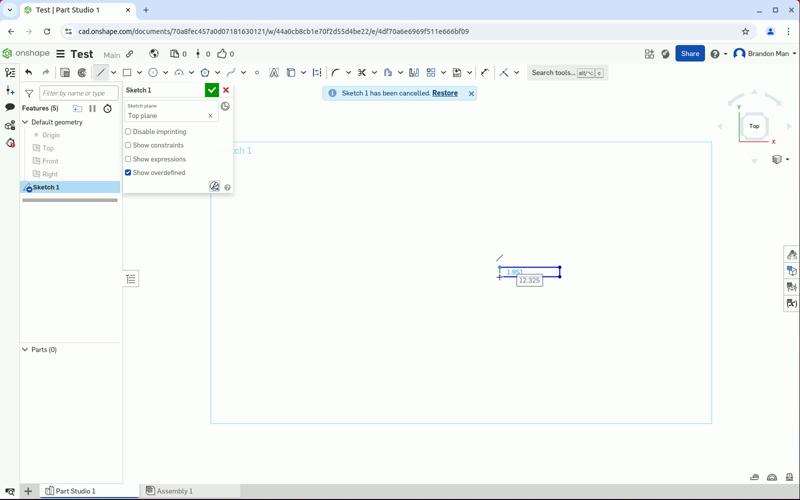
click(499, 276)
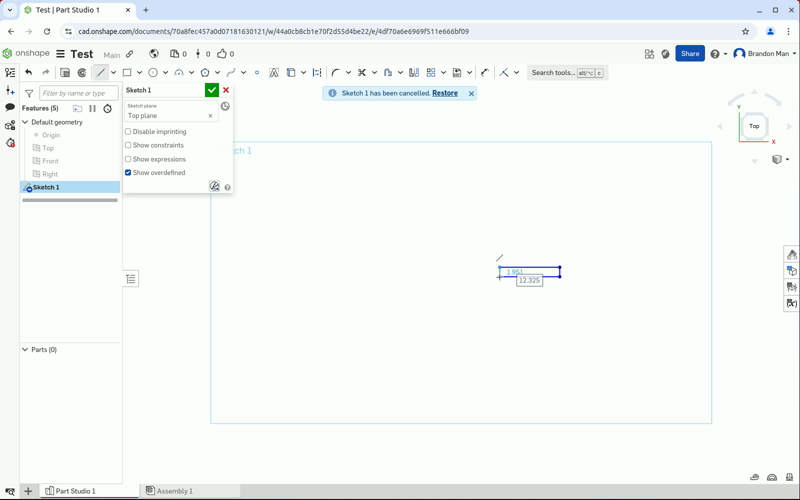
key(esc)
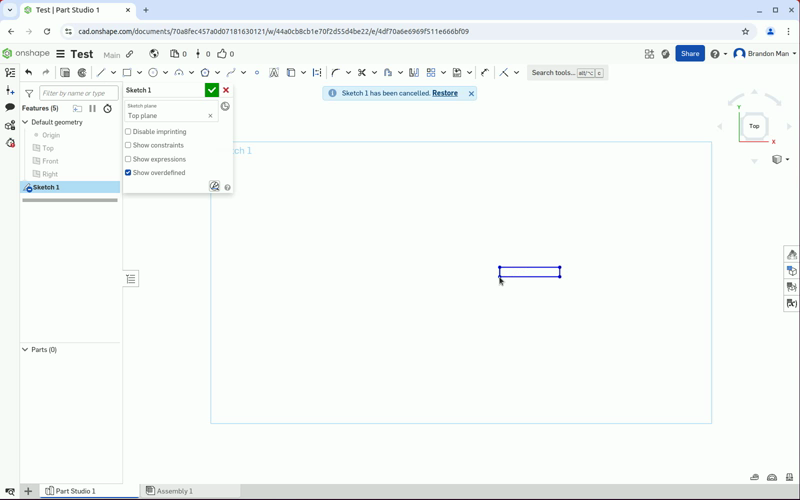
mouse_move(541, 270)
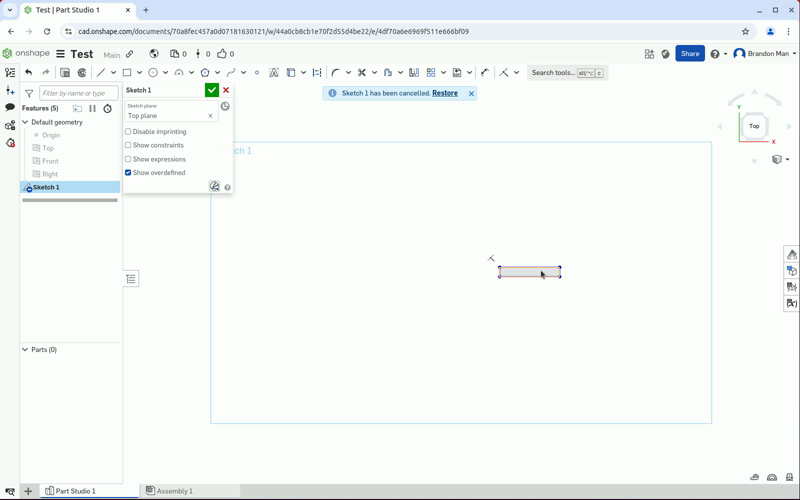
scroll(6)
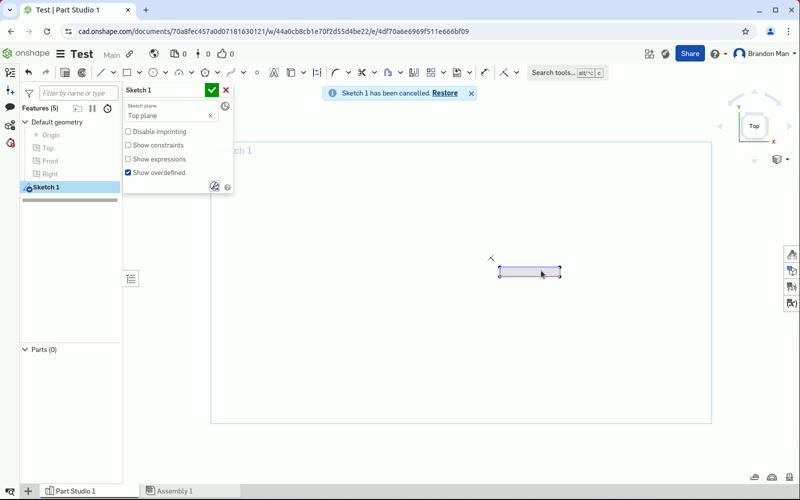
scroll(6)
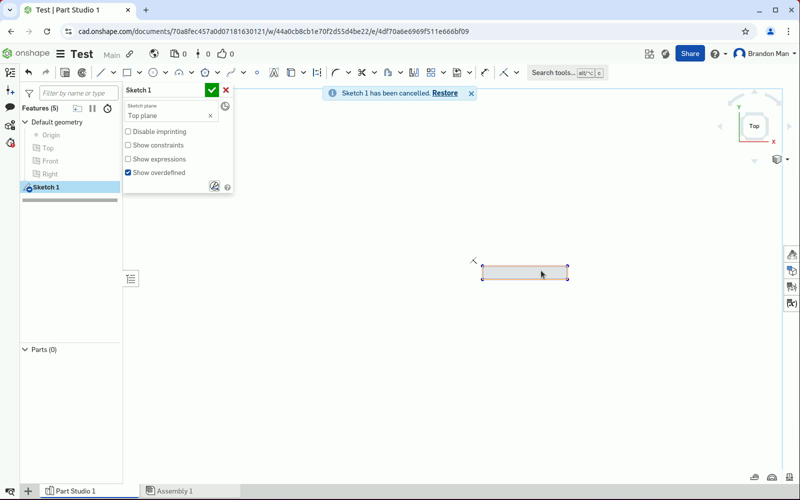
scroll(6)
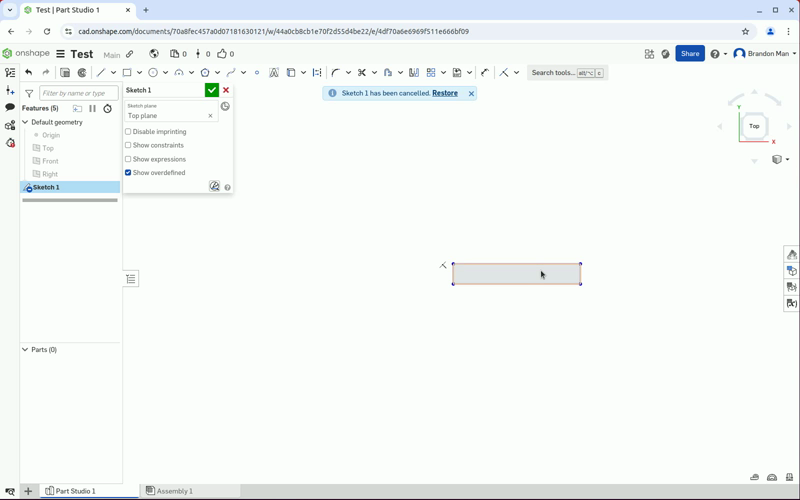
scroll(6)
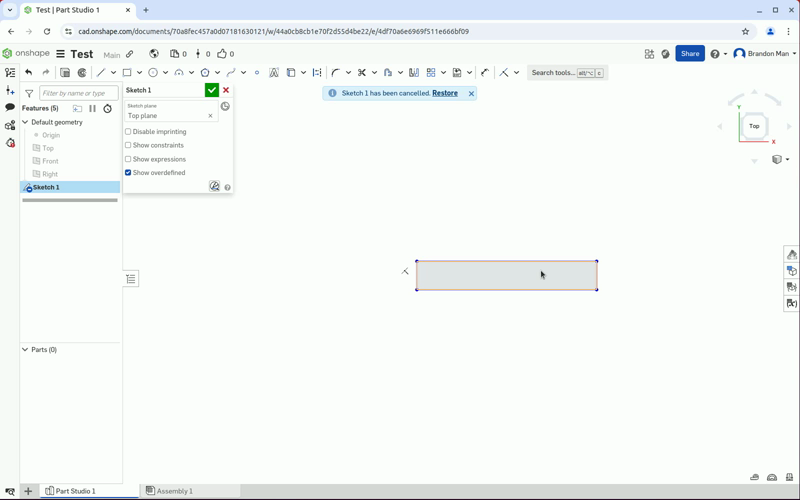
scroll(6)
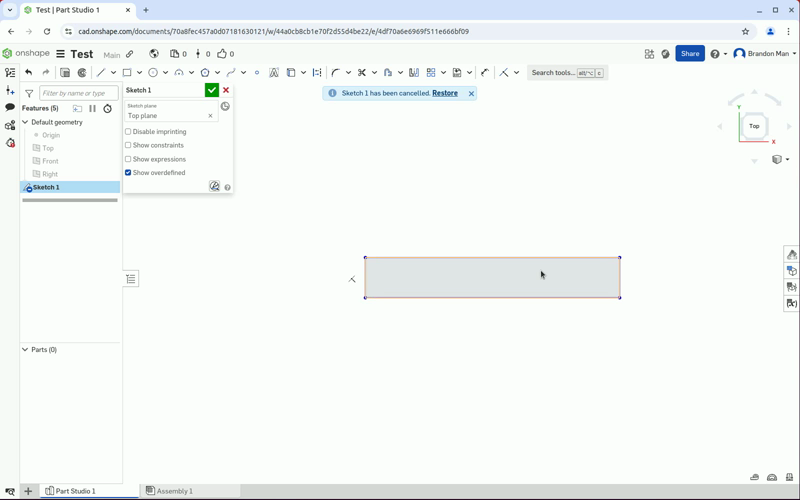
scroll(6)
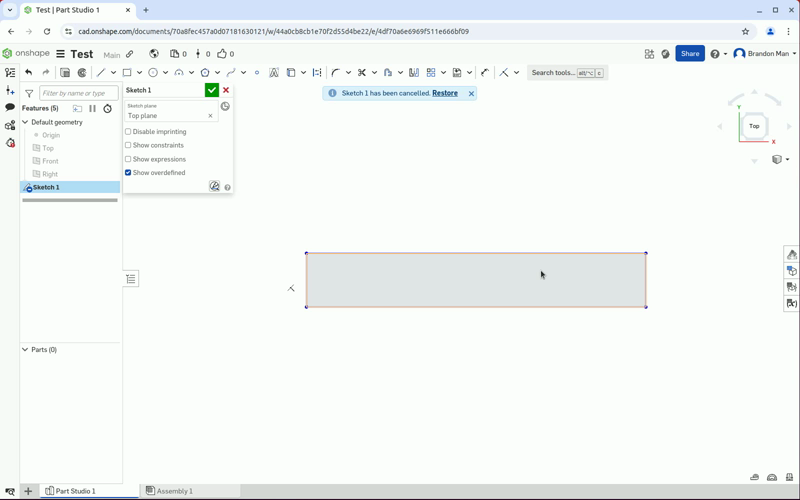
scroll(6)
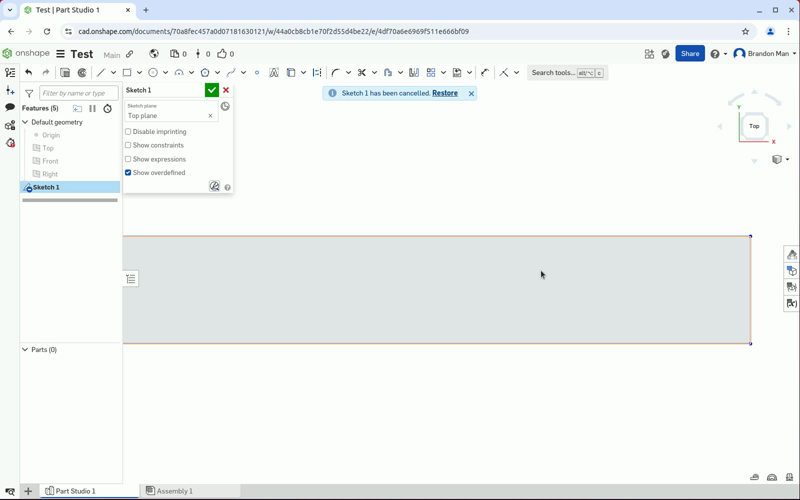
click(541, 270)
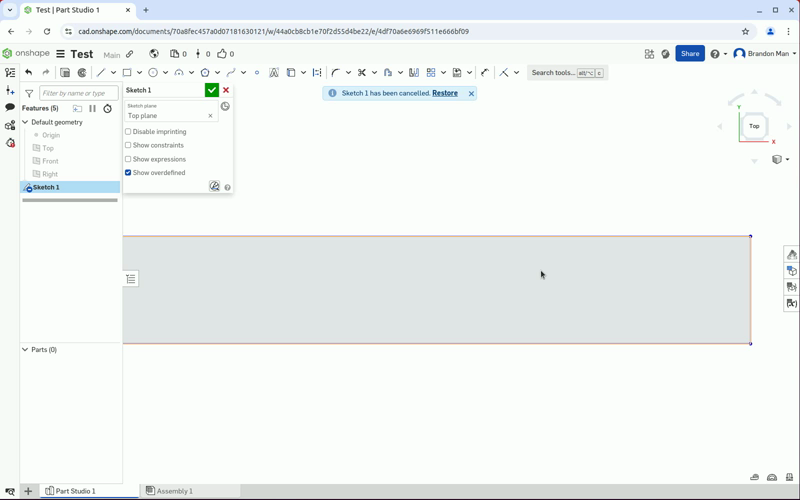
scroll(-6)
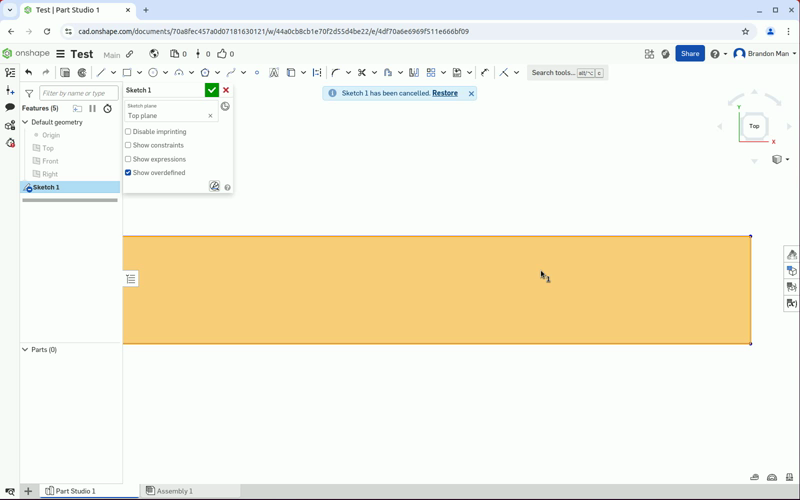
scroll(-6)
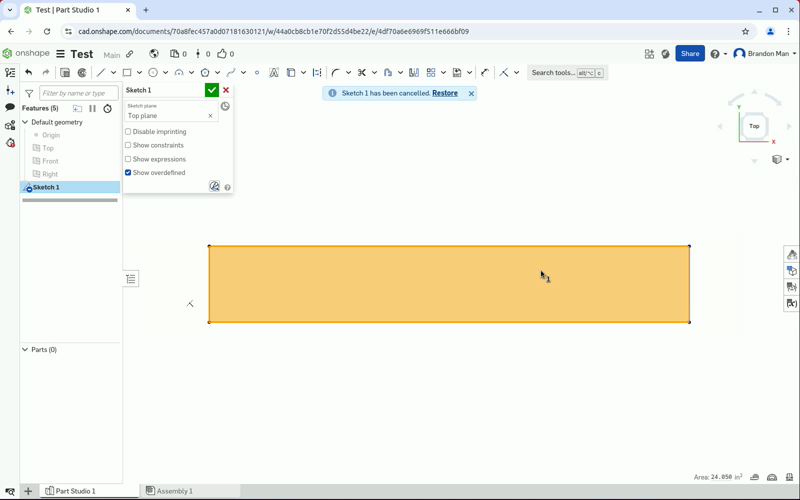
scroll(-6)
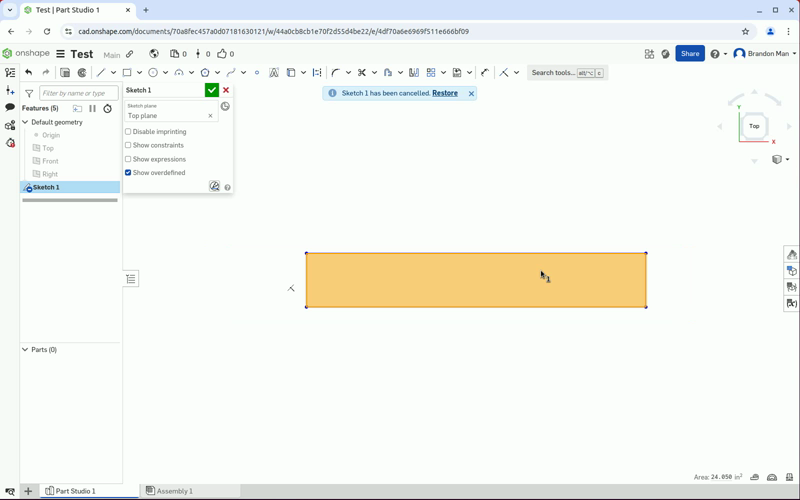
scroll(-6)
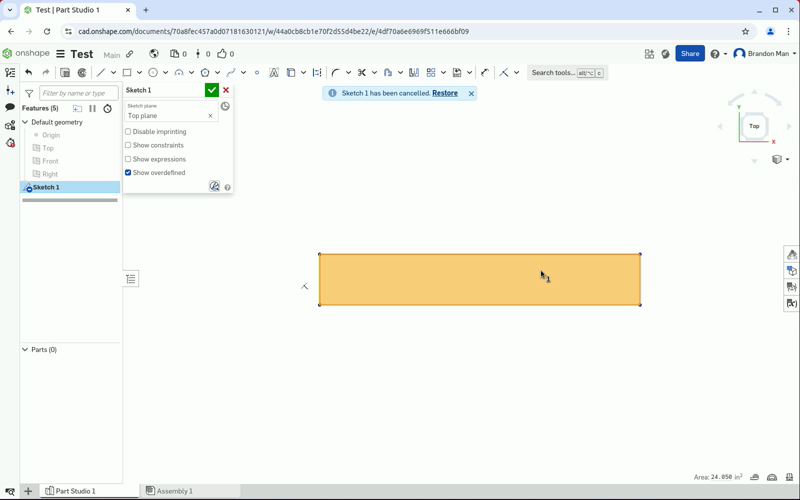
scroll(-6)
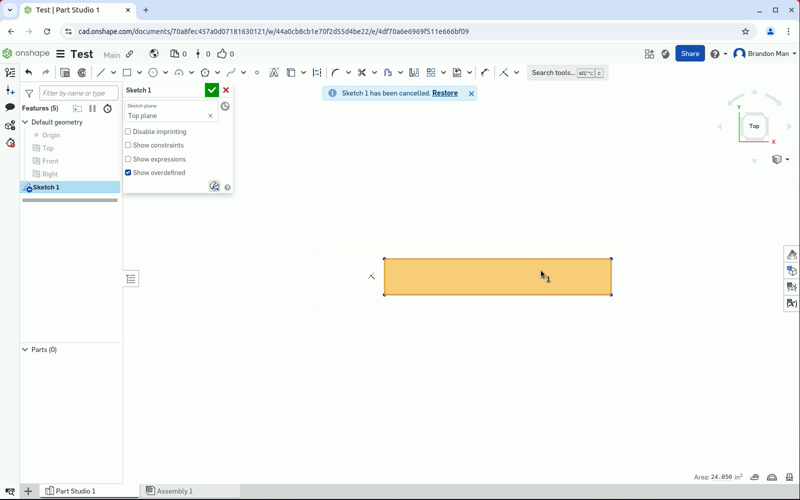
scroll(-6)
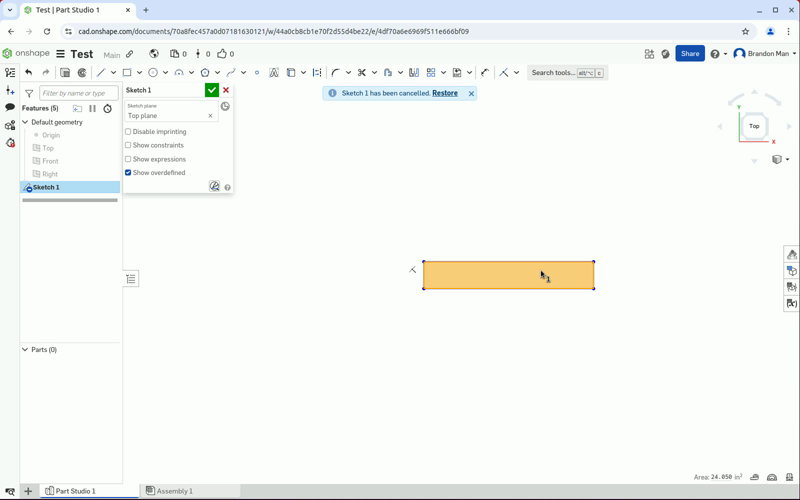
scroll(-6)
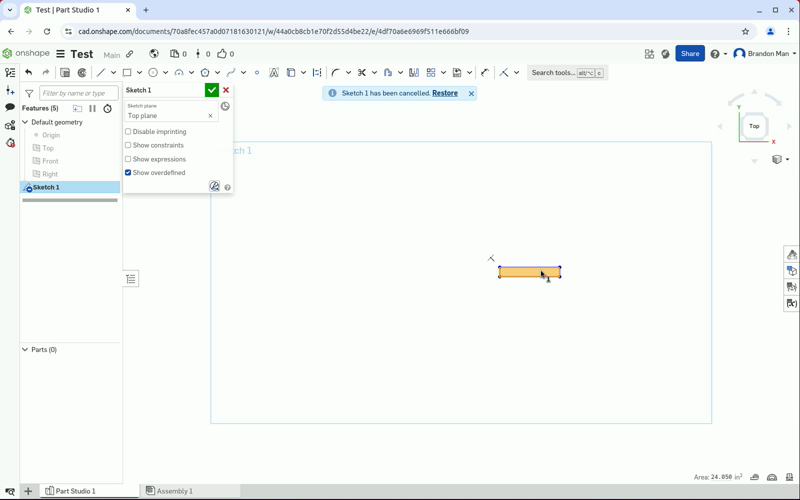
mouse_move(73, 352)
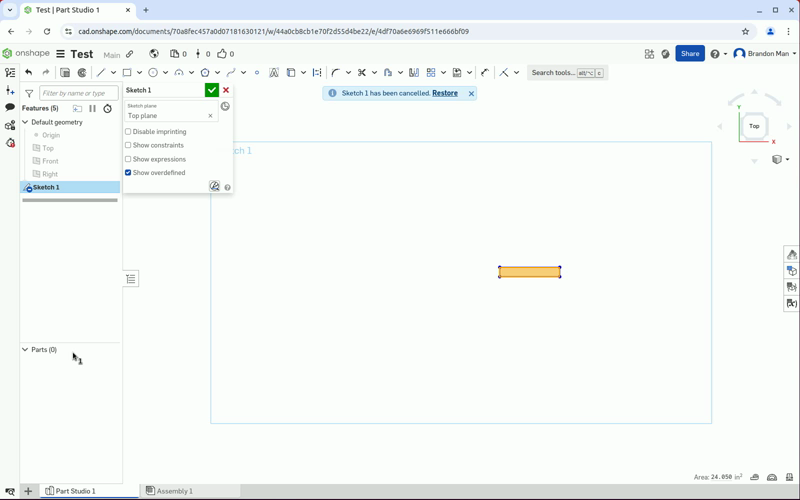
key(shift+y)
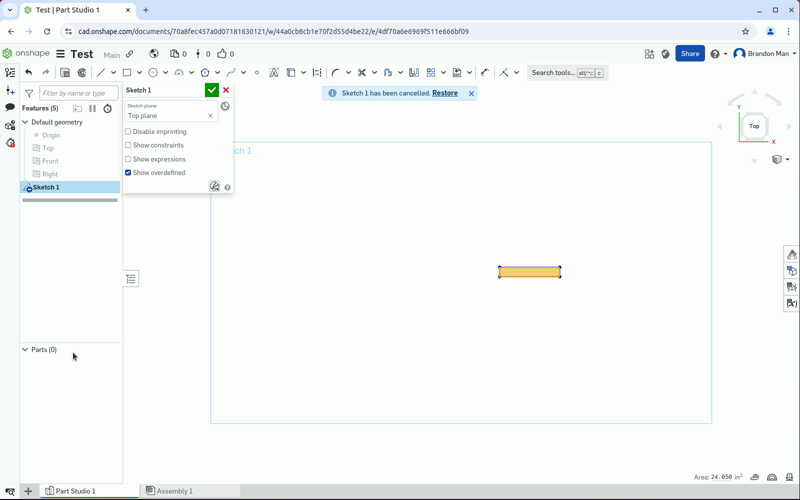
key(shift+e)
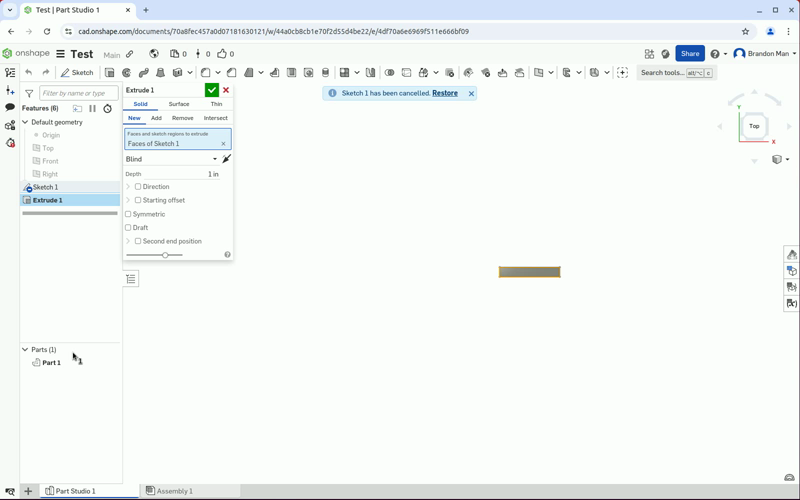
mouse_move(143, 106)
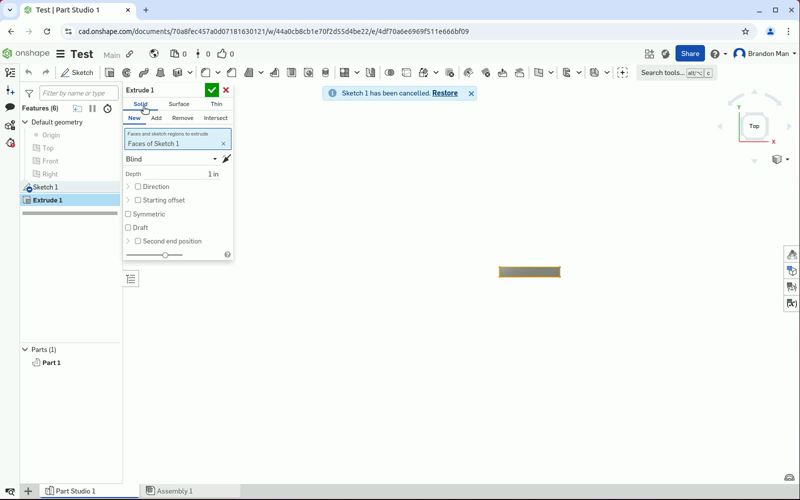
click(143, 106)
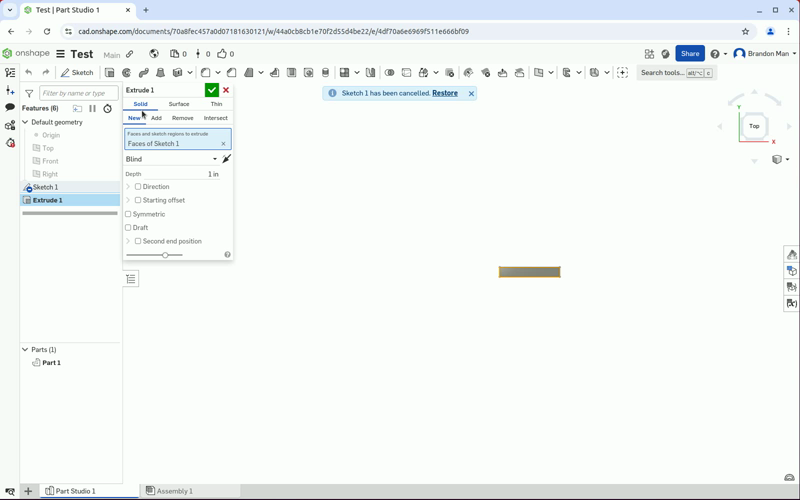
mouse_move(137, 120)
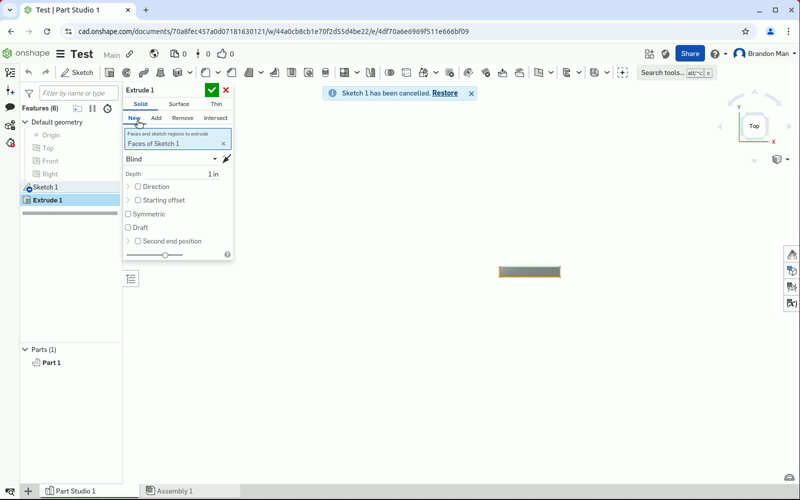
click(137, 120)
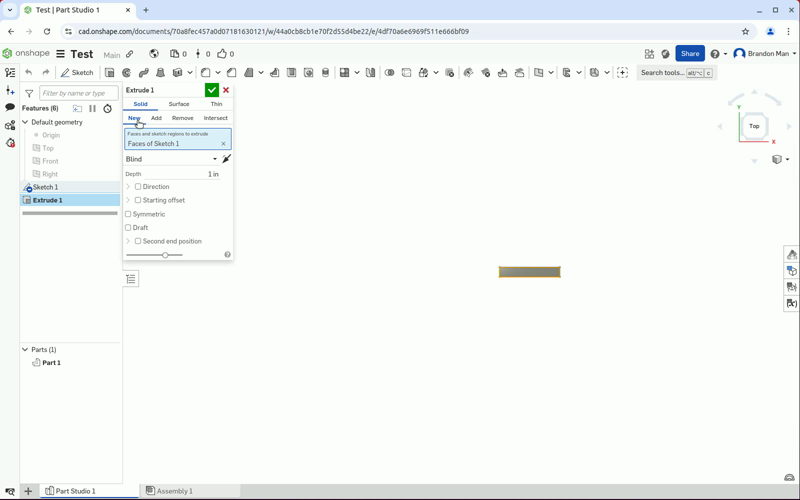
key(tab, 4)
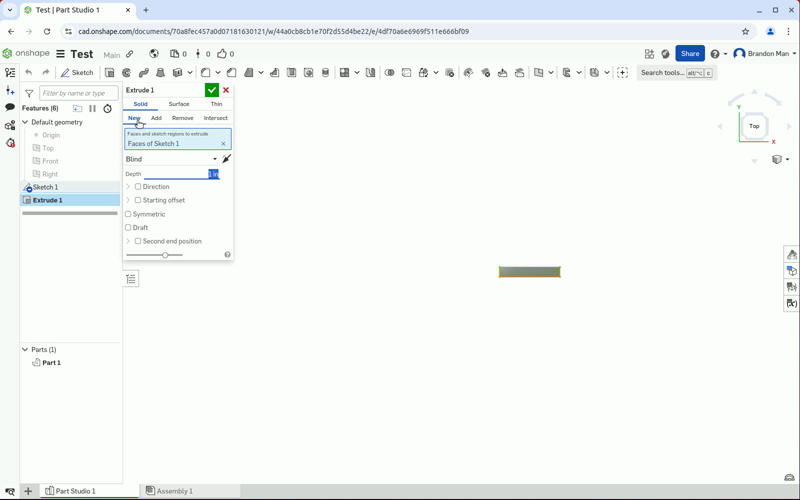
text(6.018)
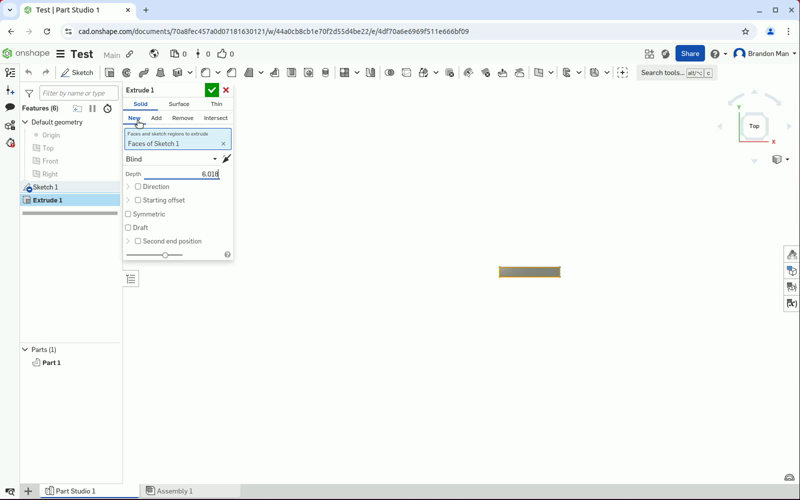
key(enter)
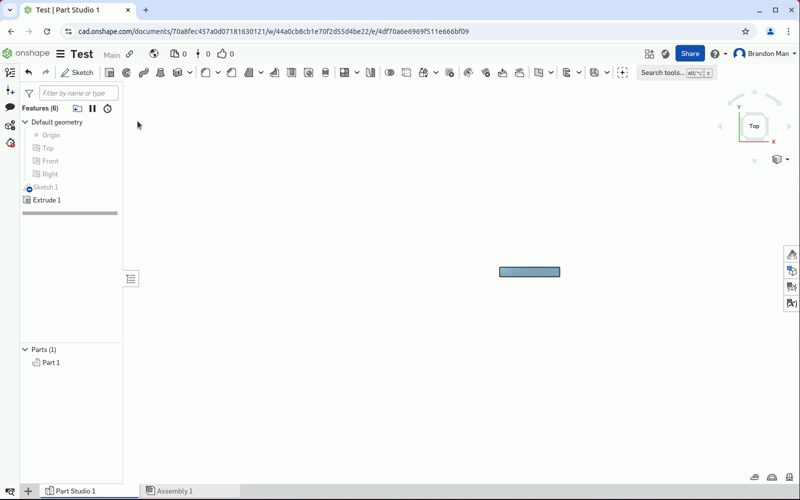
key(shift+h)
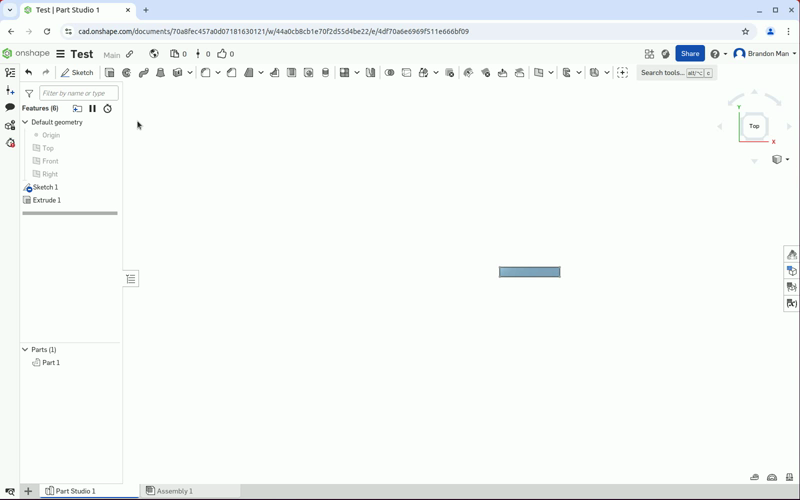
key(shift+h)
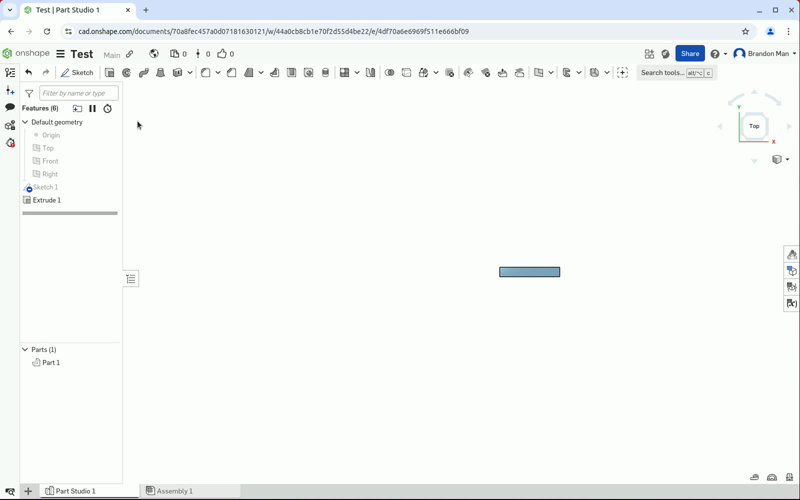
mouse_move(73, 189)
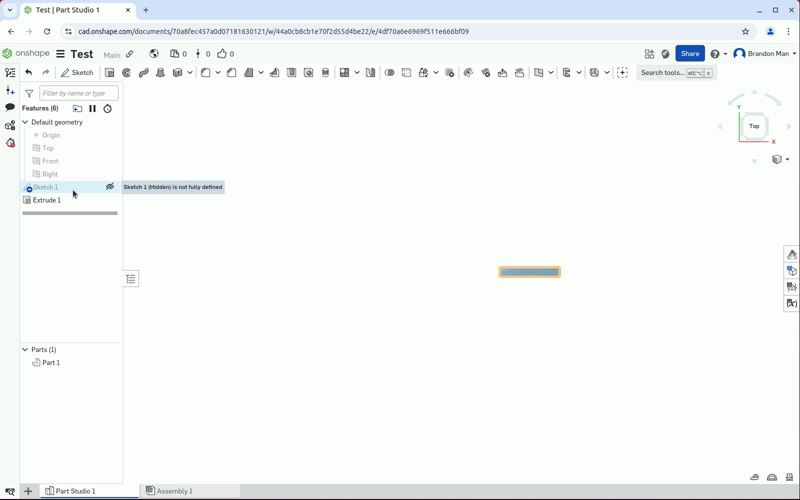
click(73, 189)
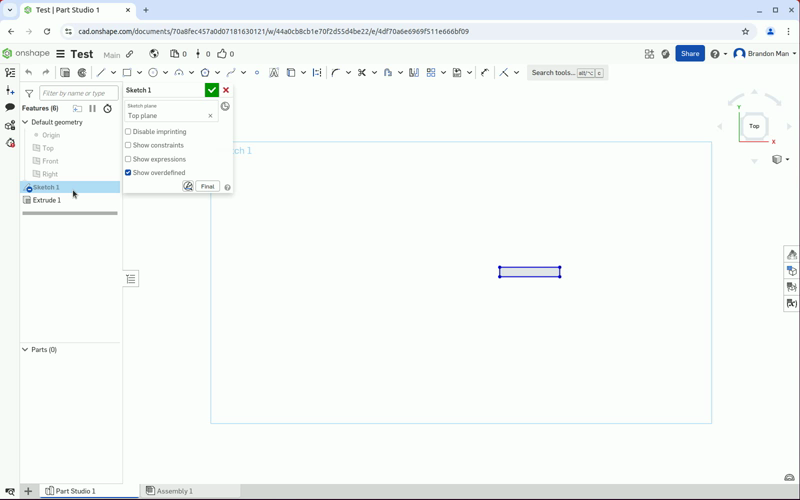
mouse_move(229, 92)
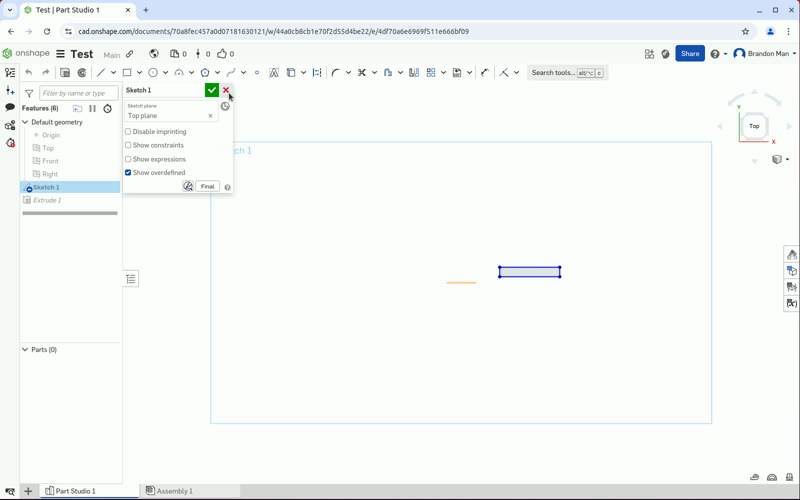
click(229, 92)
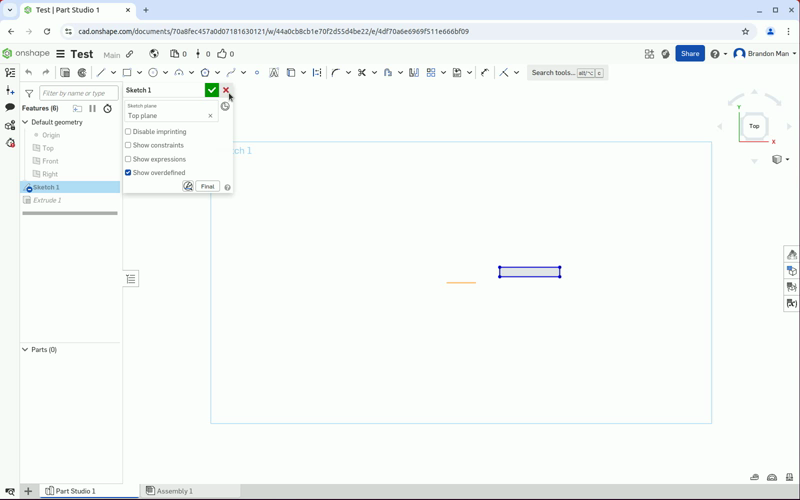
key(shift+s)
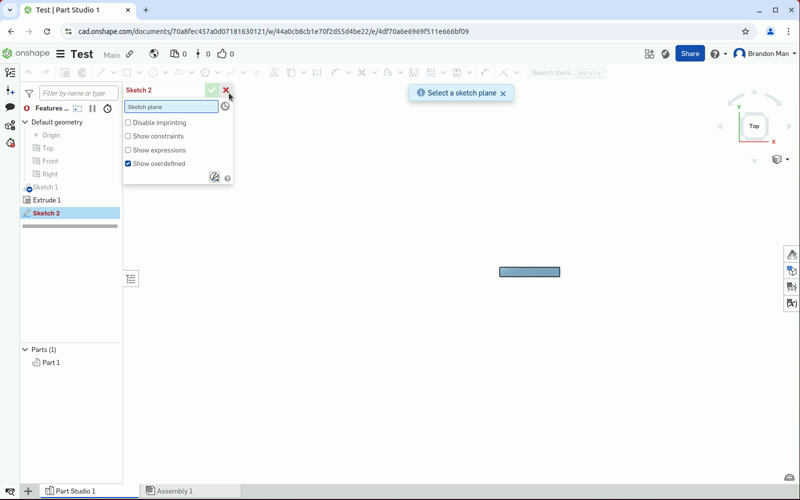
mouse_move(73, 150)
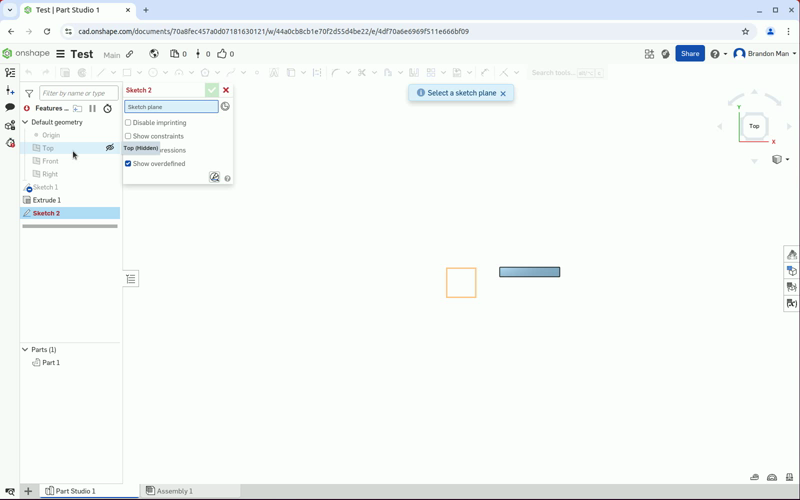
click(73, 150)
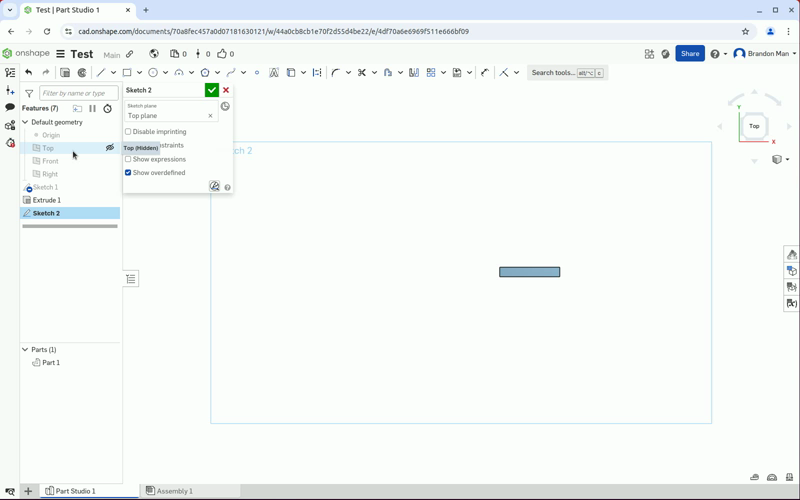
mouse_move(73, 352)
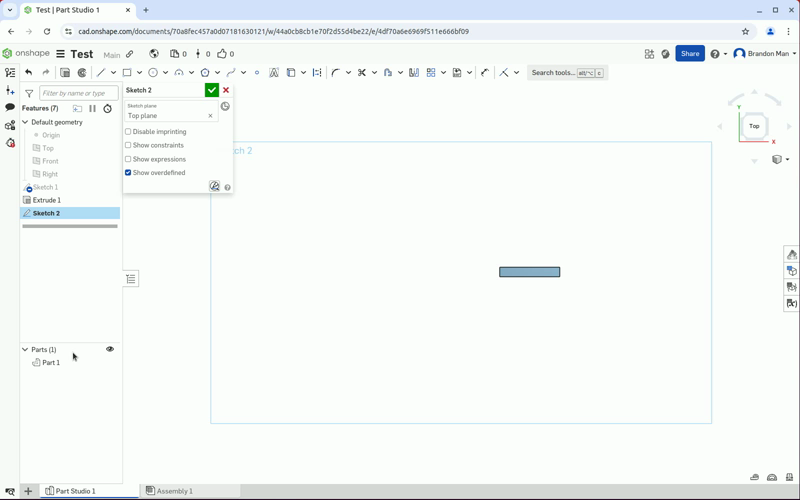
key(y)
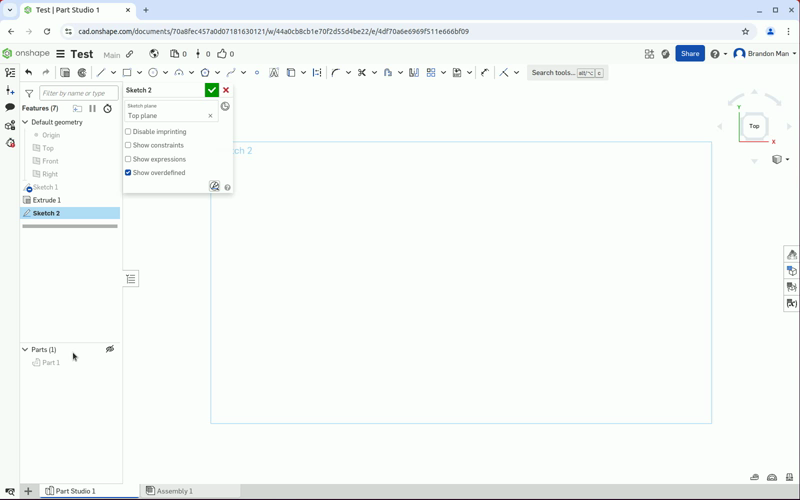
key(l)
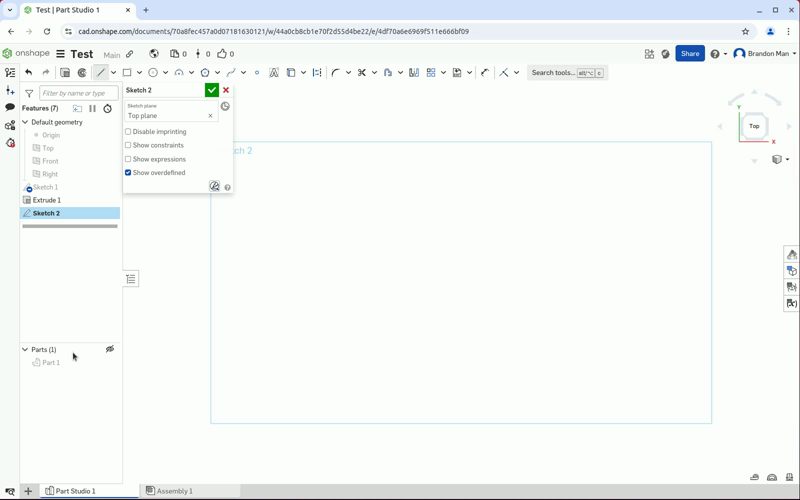
key_down(shift)
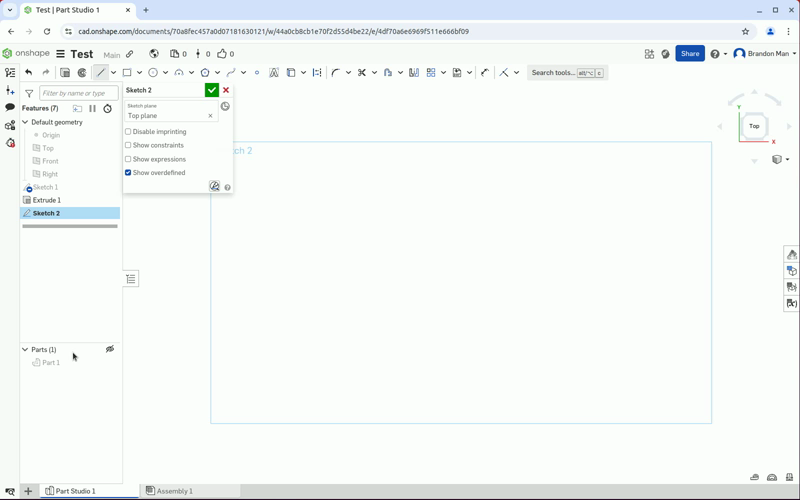
mouse_move(484, 301)
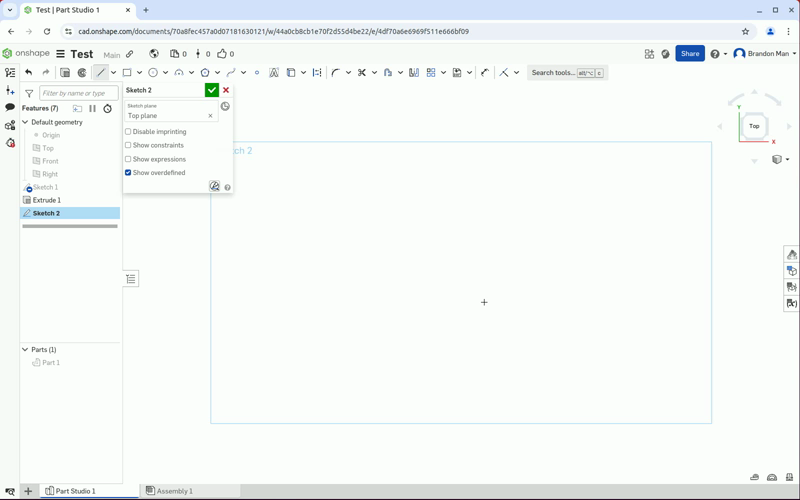
click(484, 301)
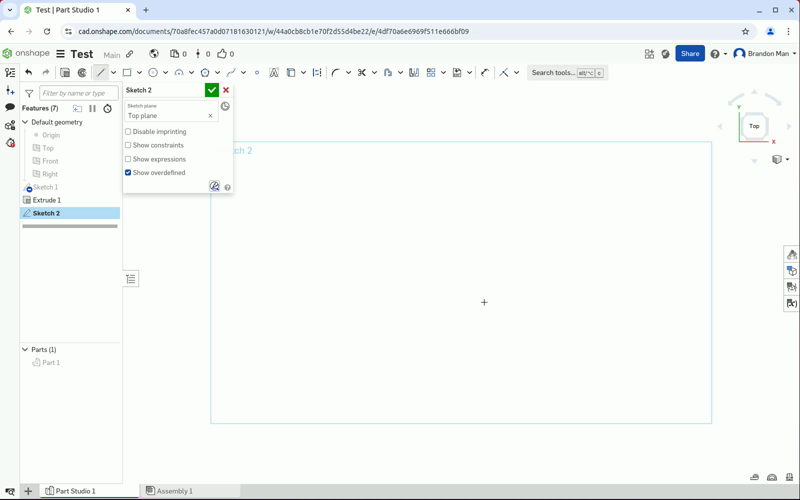
key_up(shift)
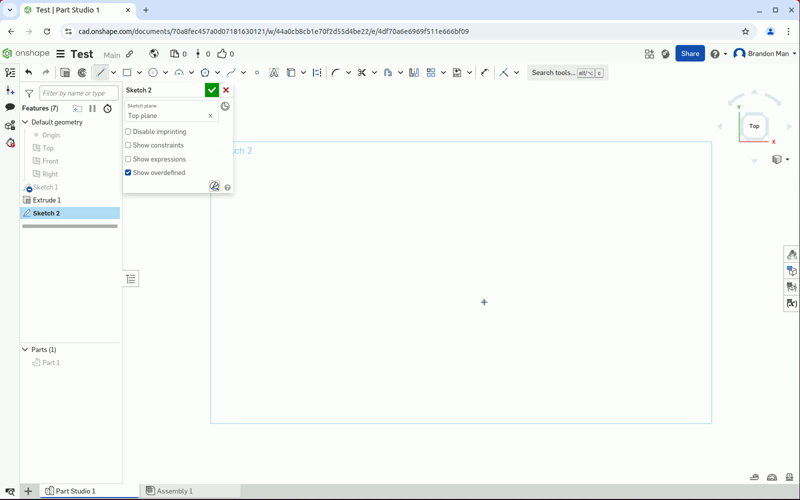
key_down(shift)
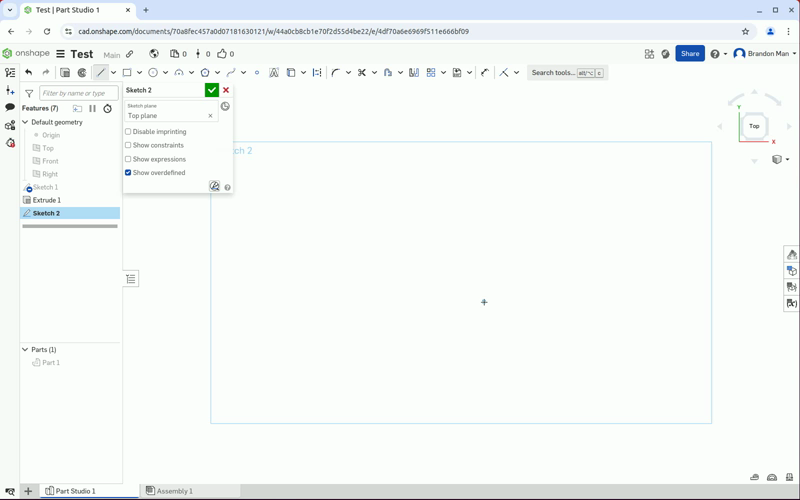
mouse_move(573, 301)
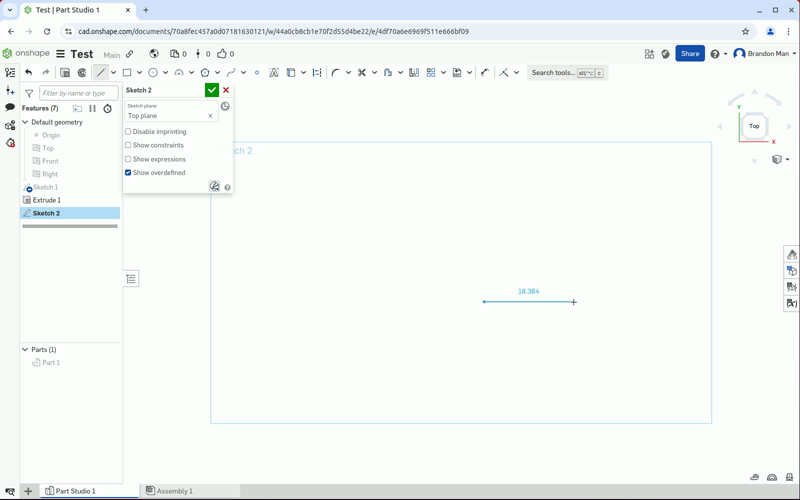
click(573, 301)
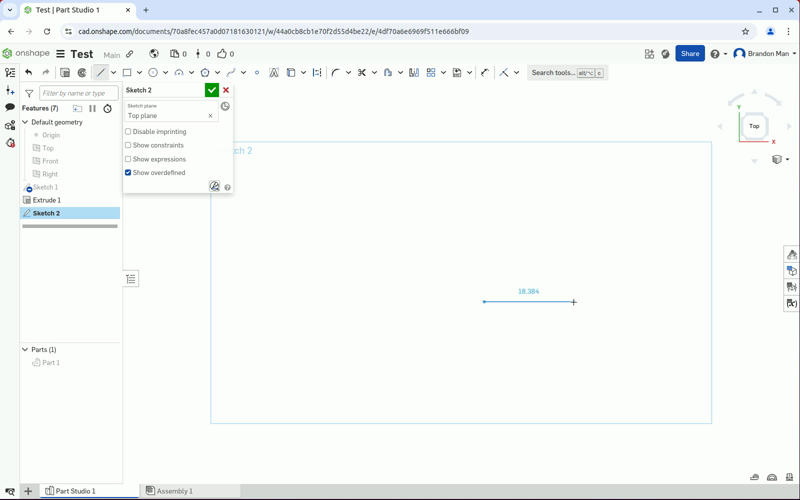
key_up(shift)
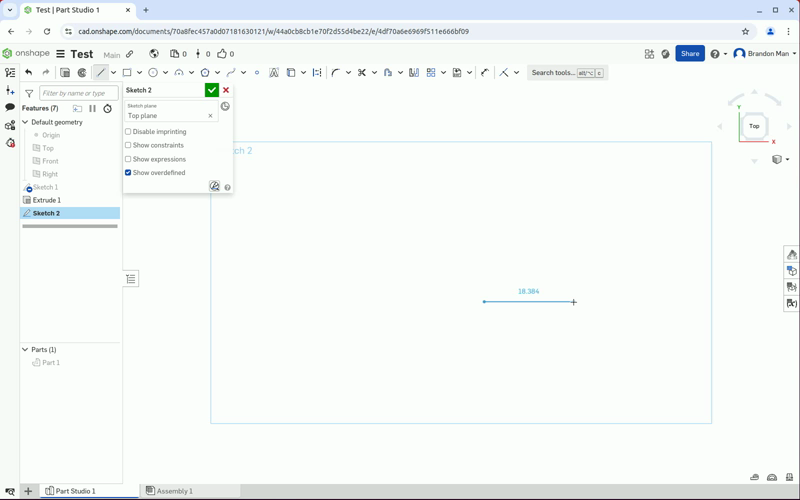
key_down(shift)
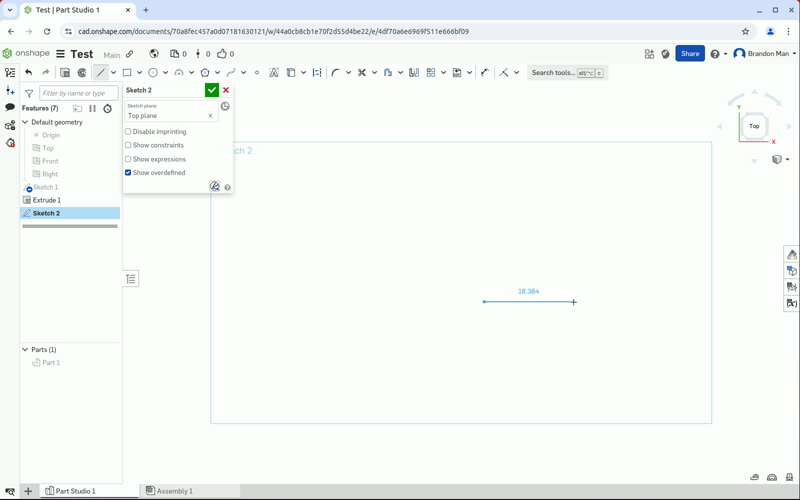
mouse_move(589, 301)
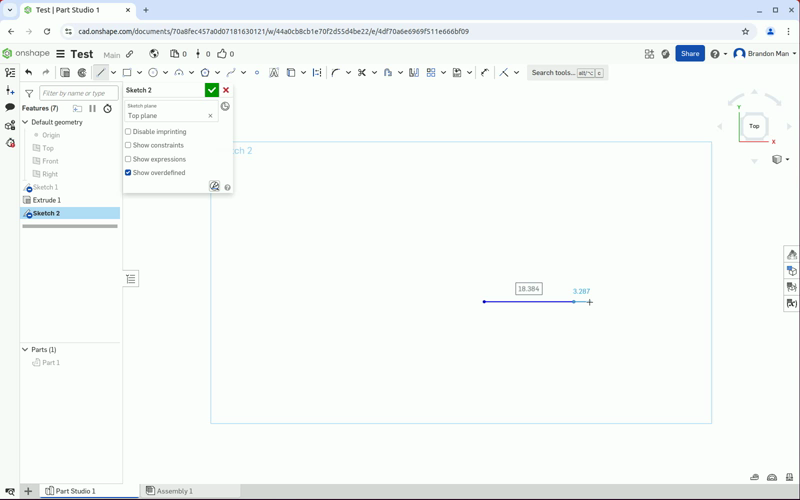
mouse_move(573, 267)
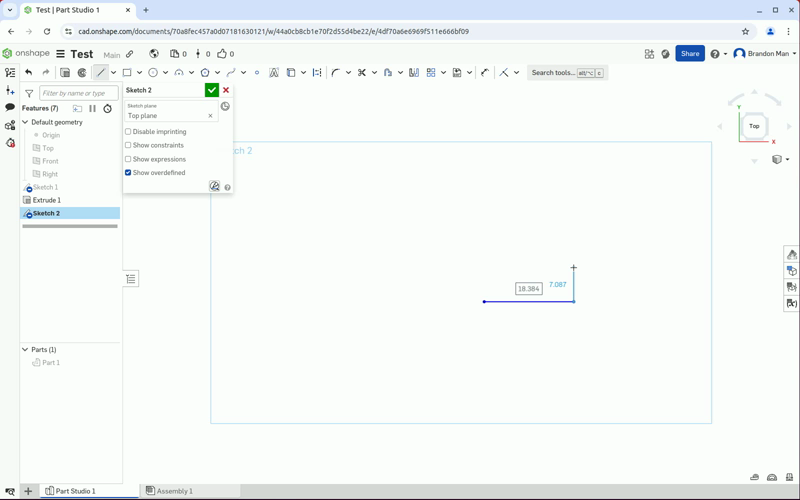
click(573, 267)
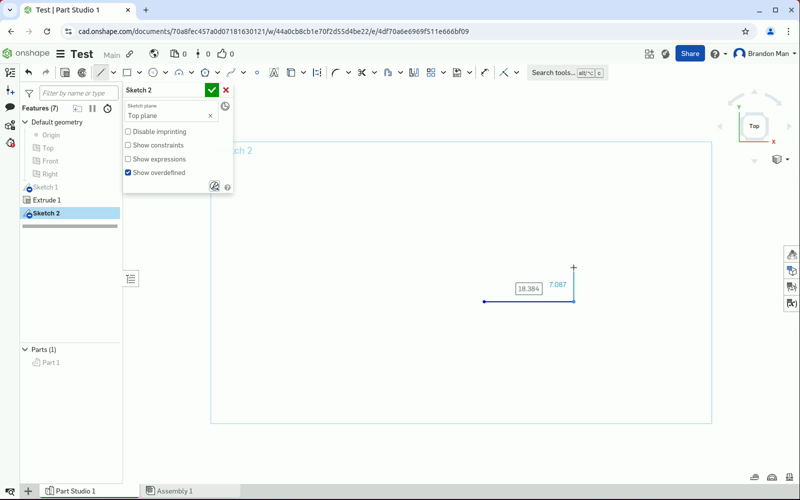
key_up(shift)
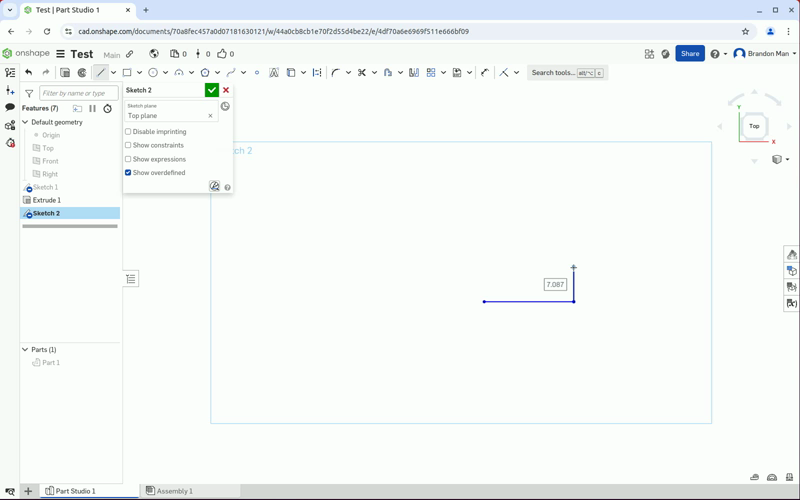
key_down(shift)
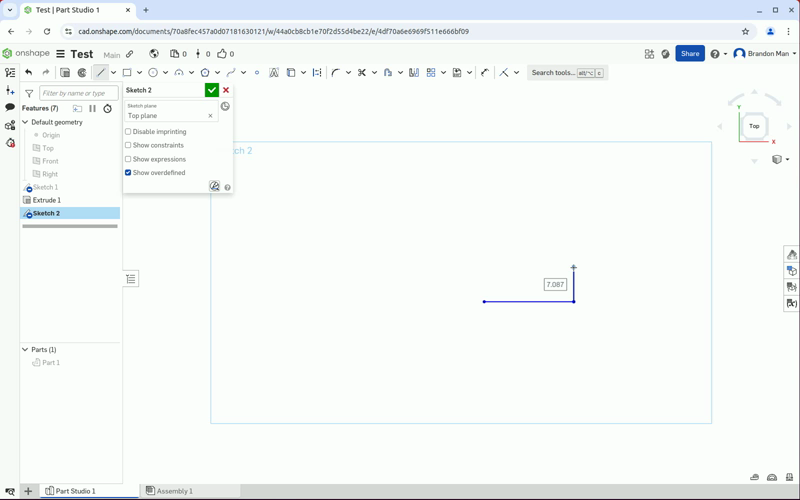
mouse_move(589, 267)
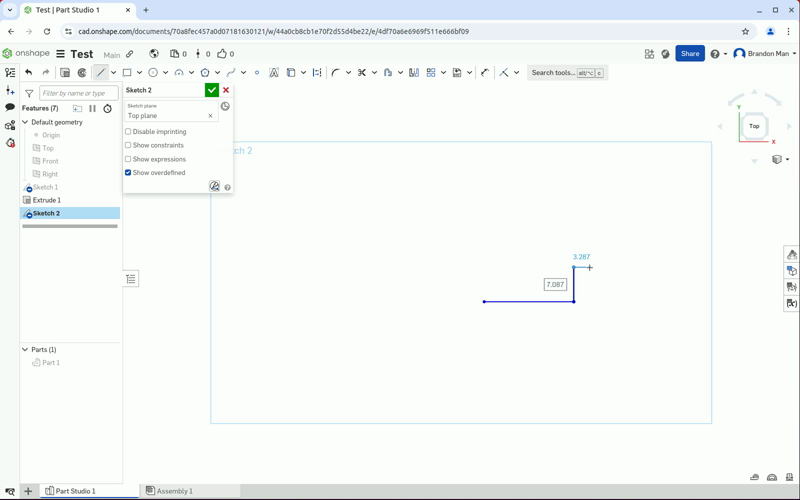
mouse_move(558, 267)
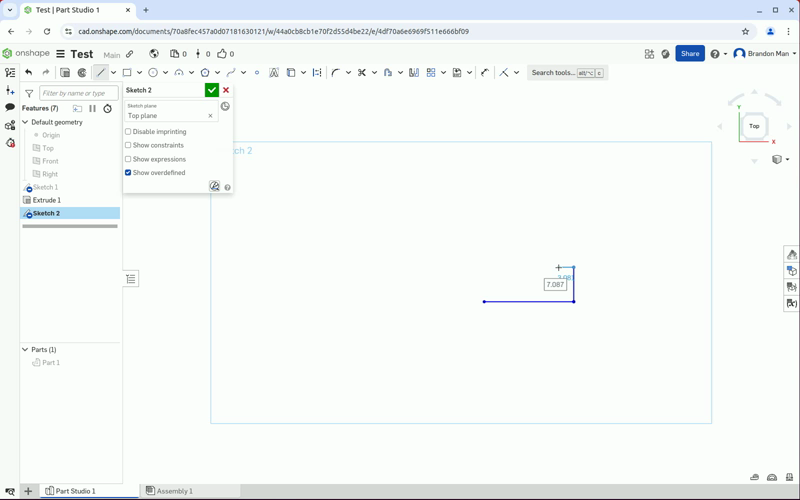
click(558, 267)
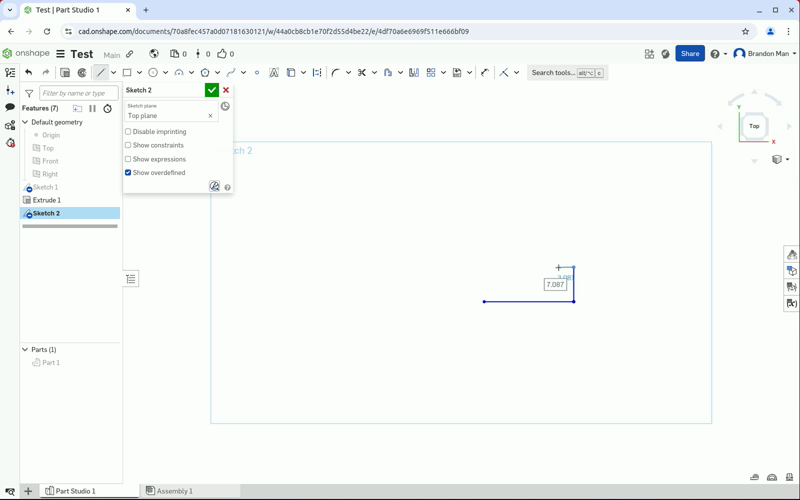
key_up(shift)
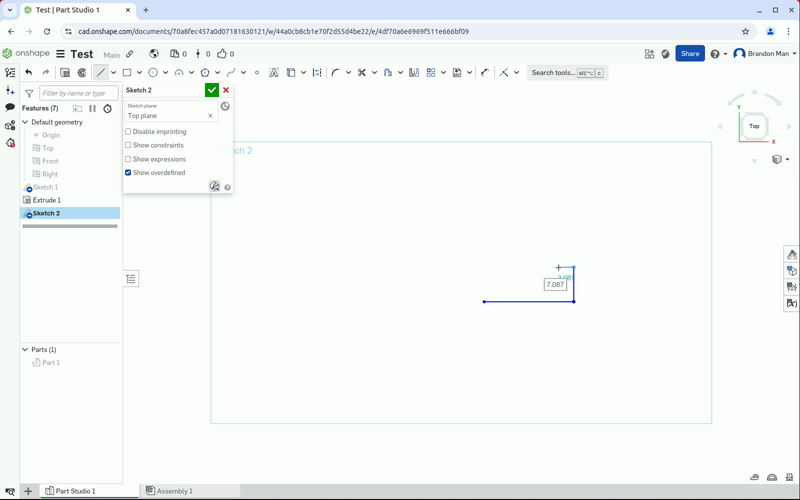
key_down(shift)
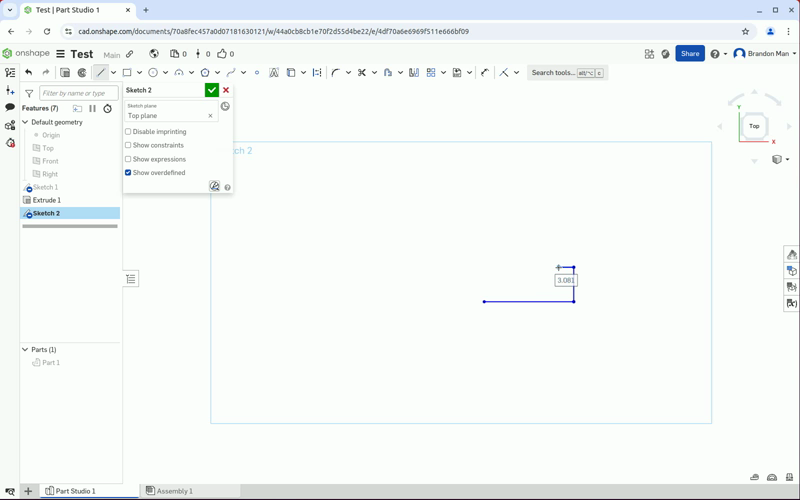
mouse_move(588, 267)
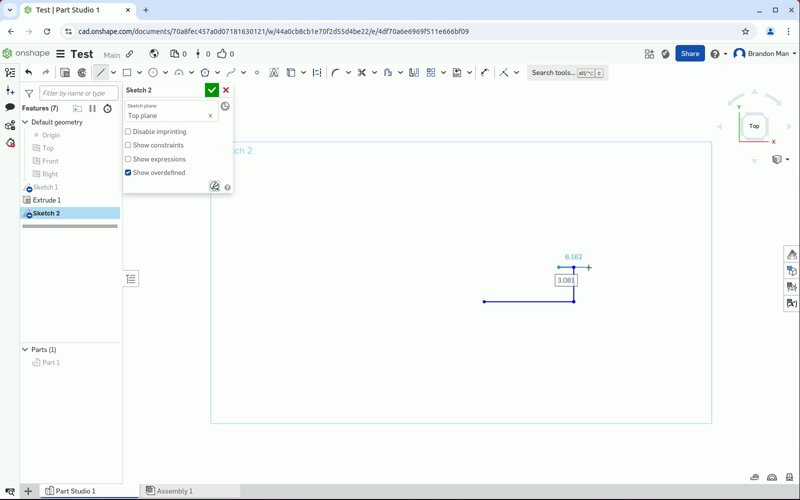
mouse_move(558, 277)
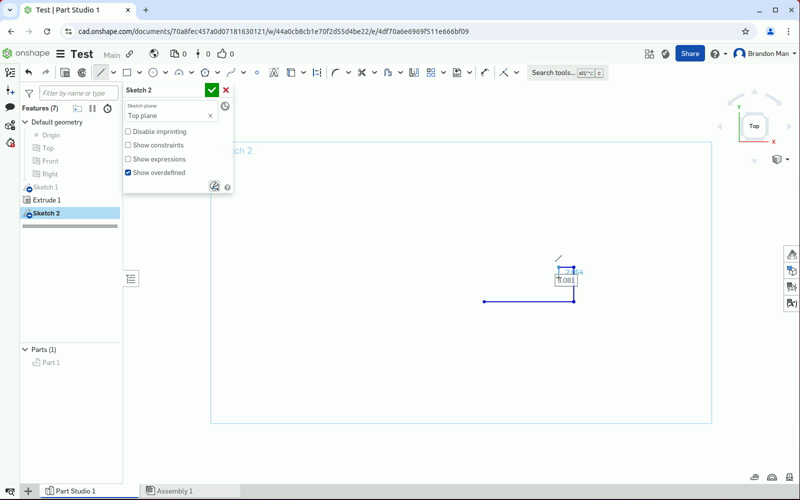
click(558, 277)
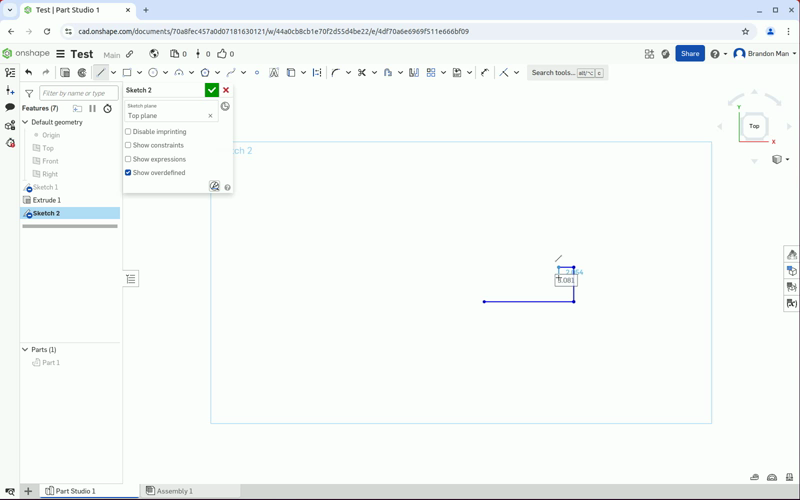
key_up(shift)
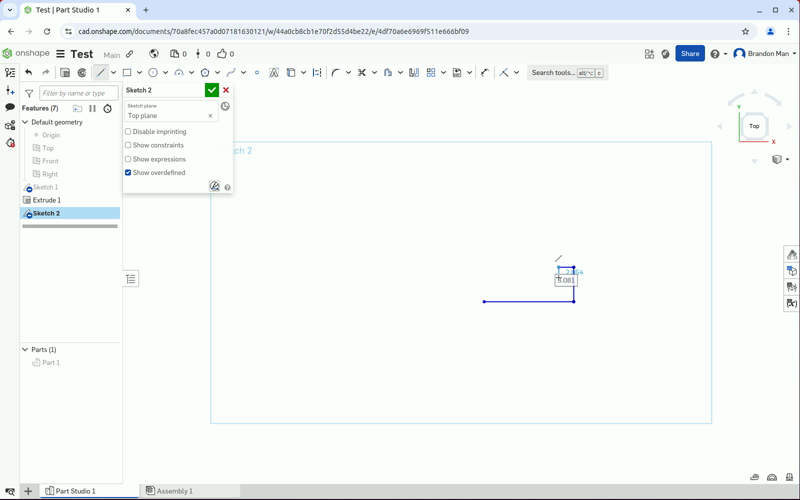
key_down(shift)
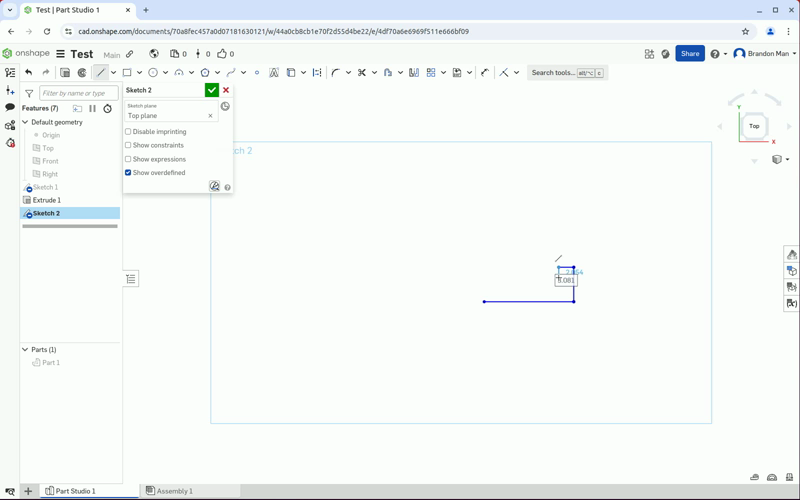
mouse_move(588, 277)
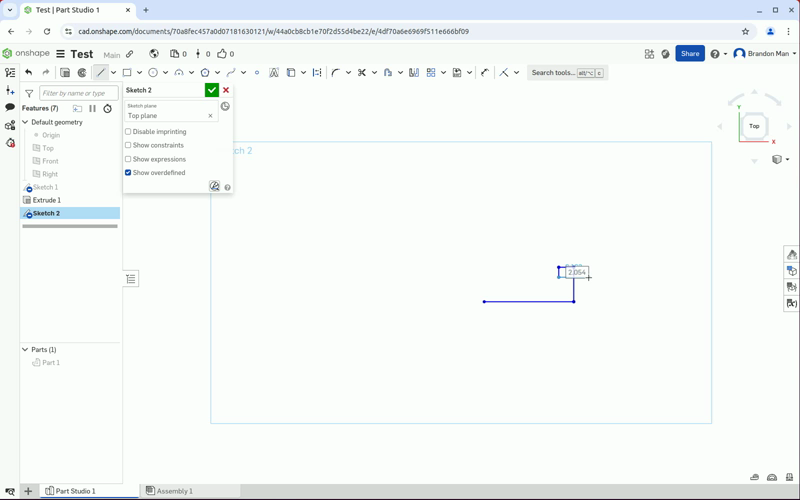
mouse_move(499, 277)
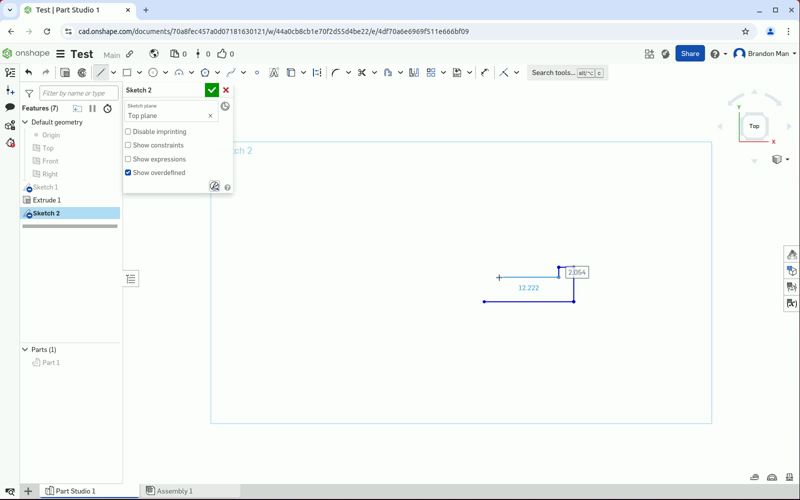
click(499, 277)
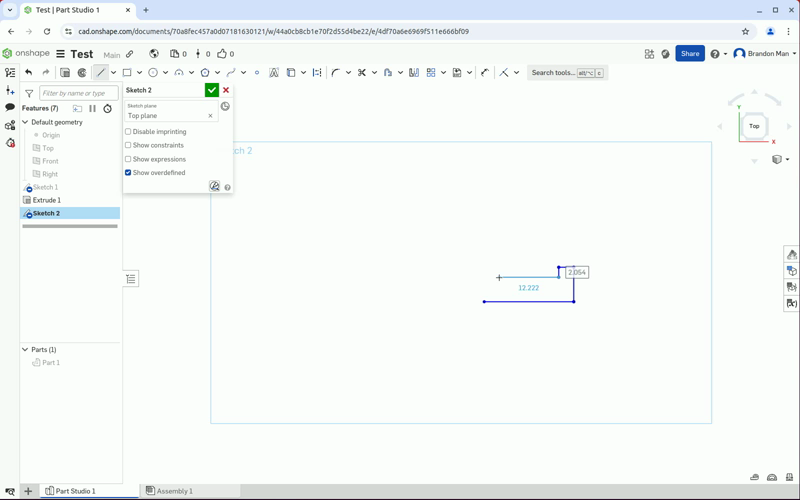
key_up(shift)
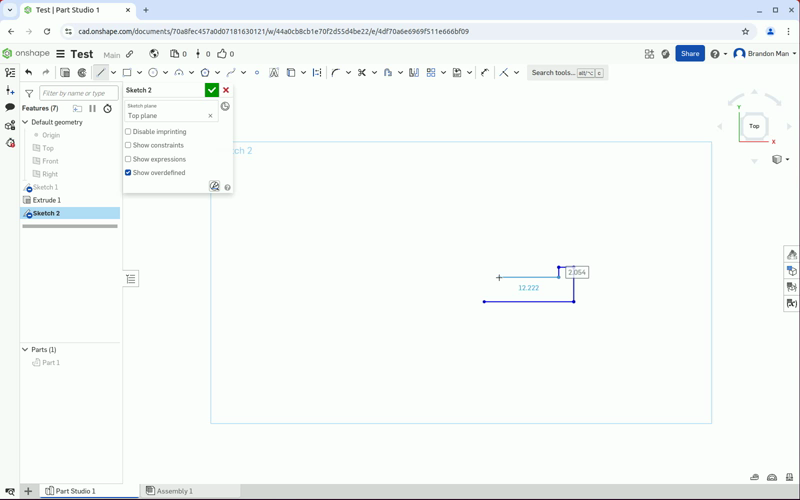
key_down(shift)
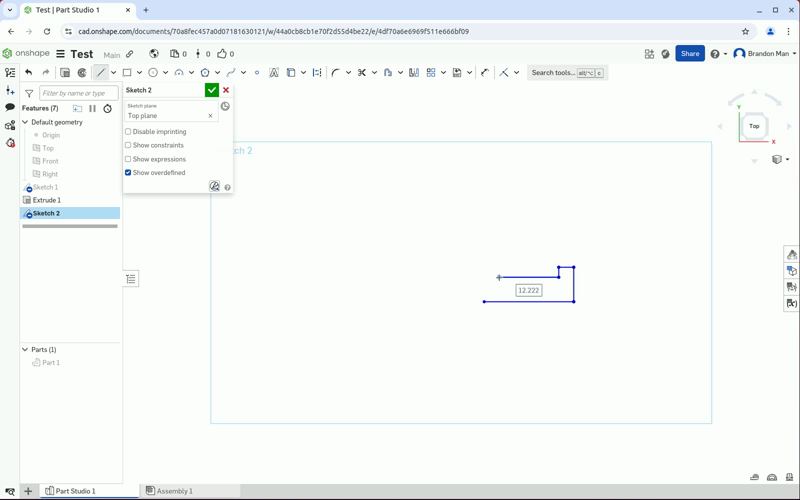
mouse_move(529, 277)
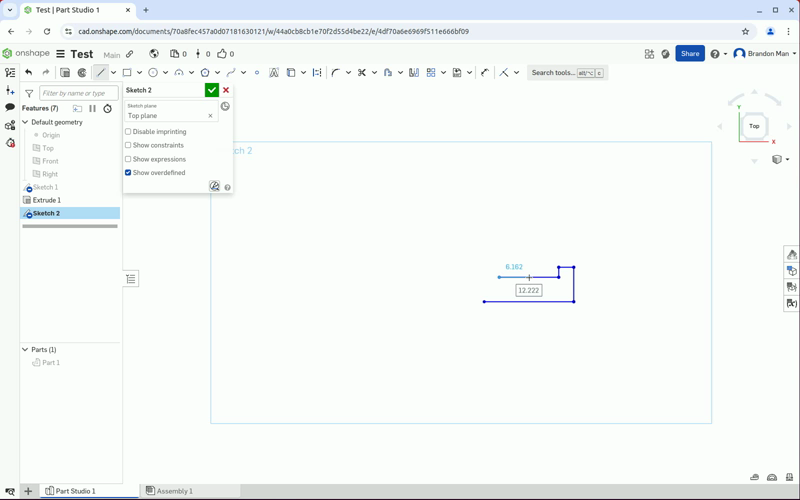
mouse_move(499, 267)
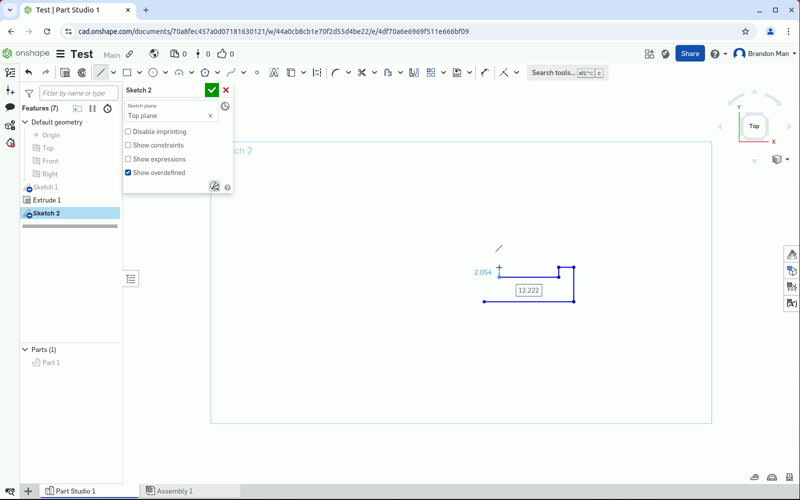
click(499, 267)
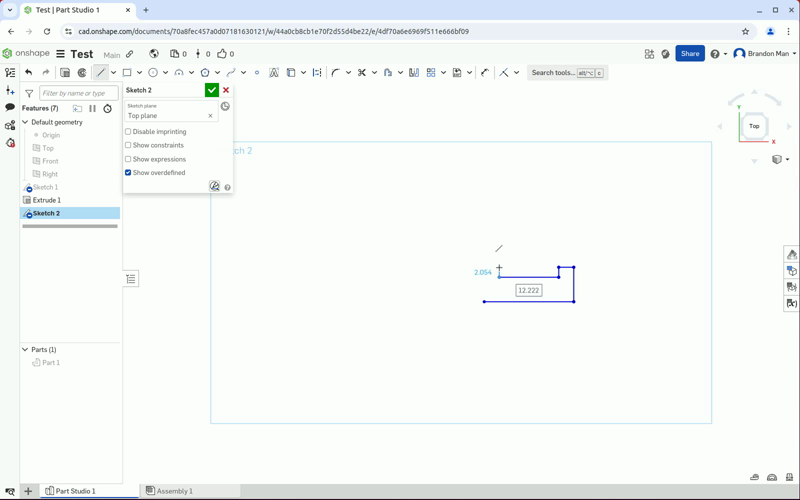
key_up(shift)
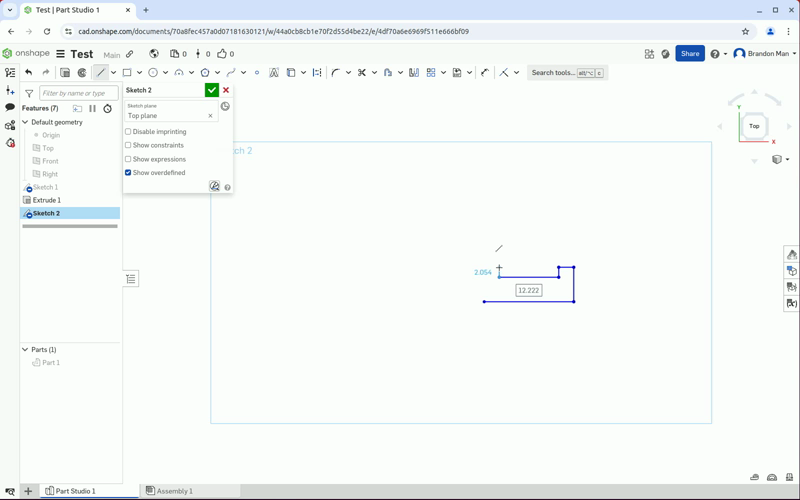
key_down(shift)
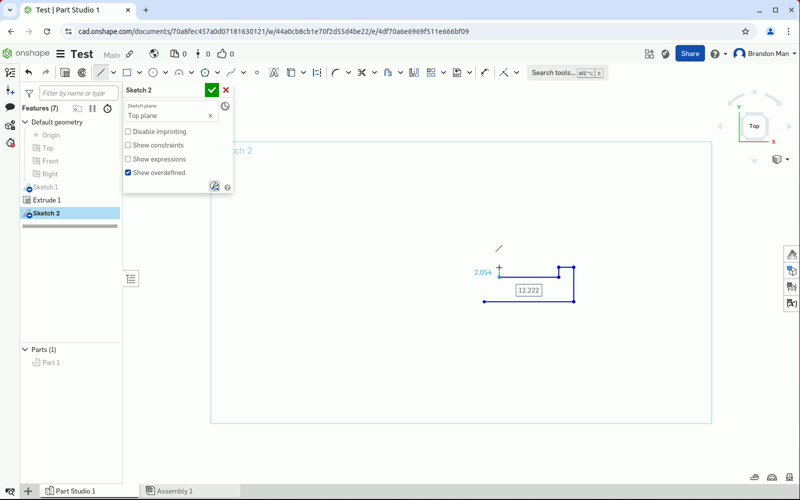
mouse_move(529, 267)
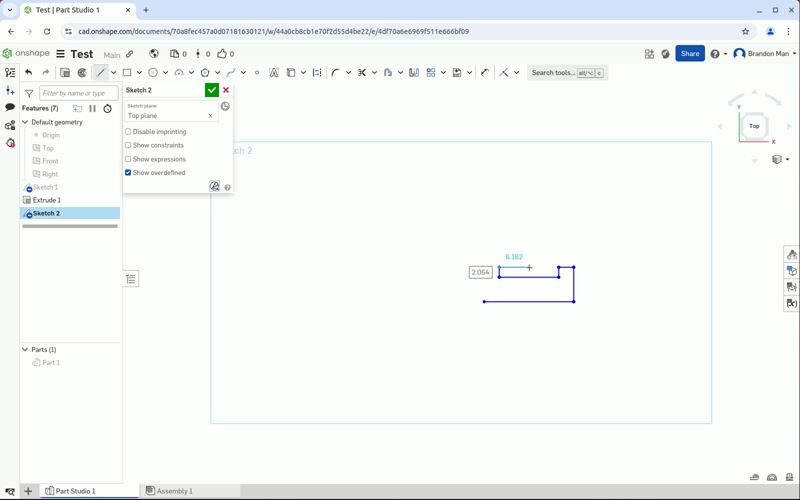
mouse_move(484, 267)
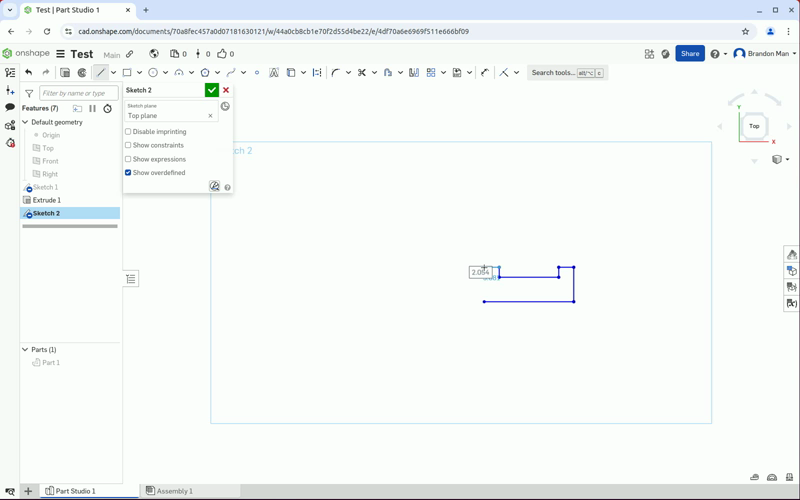
click(484, 267)
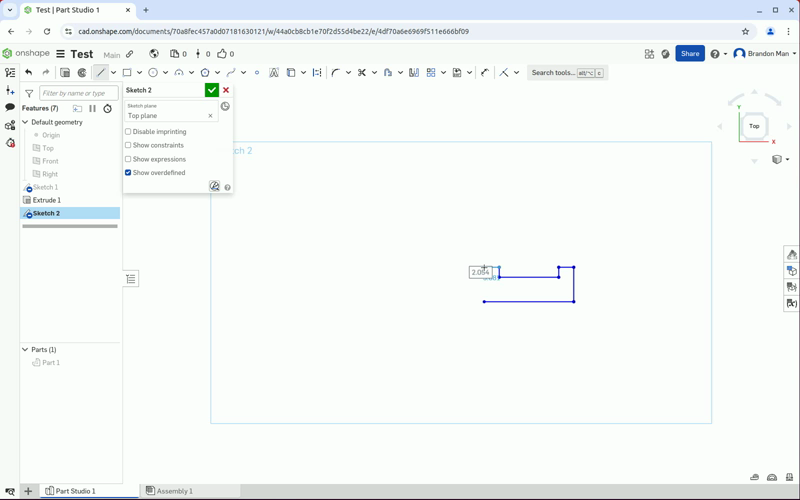
key_up(shift)
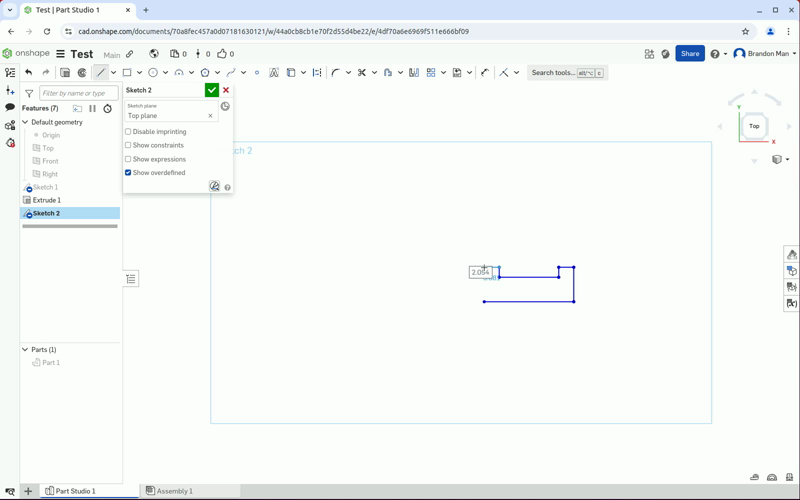
mouse_move(514, 267)
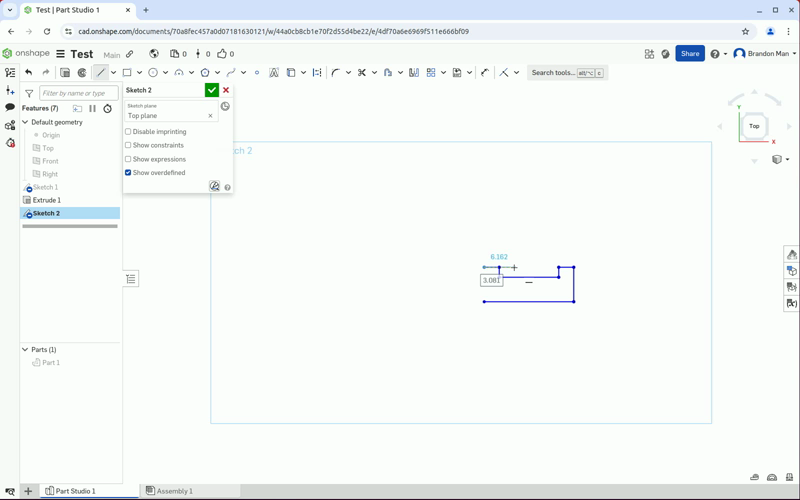
key_down(shift)
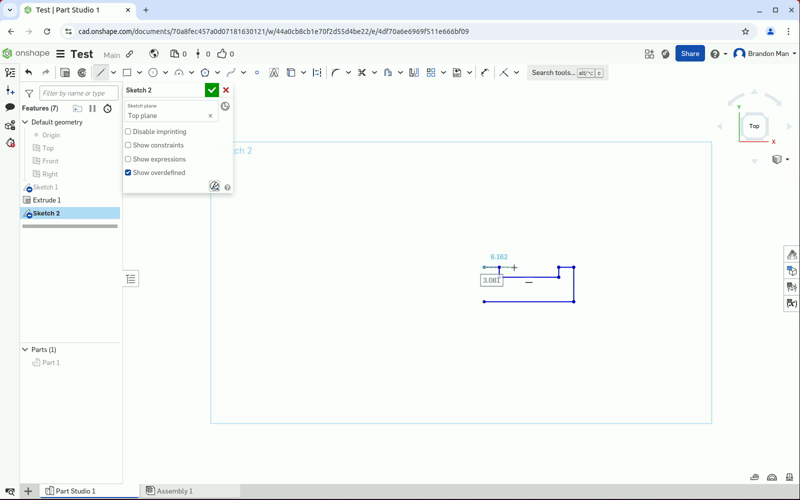
mouse_move(484, 301)
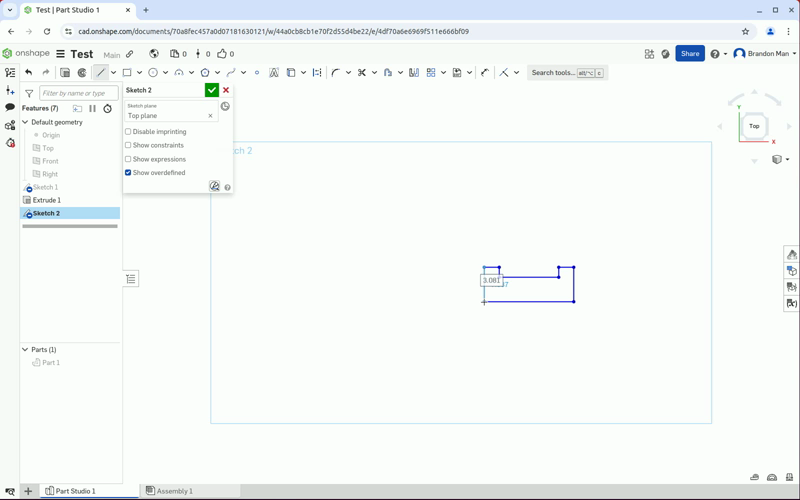
key_up(shift)
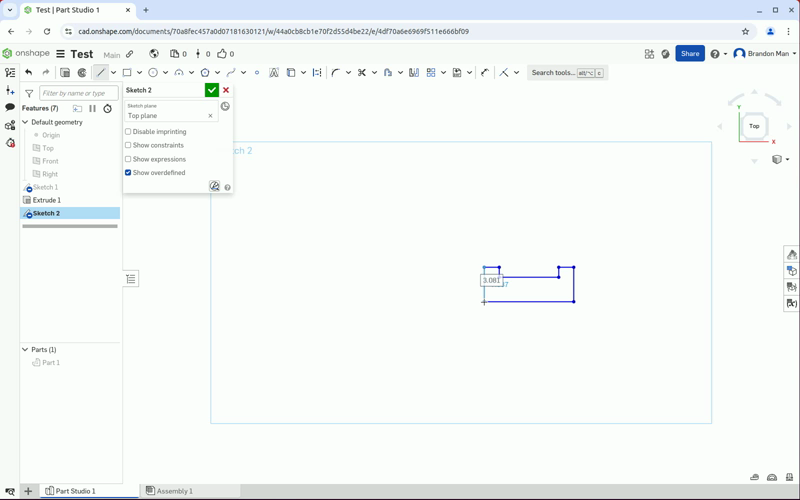
click(484, 301)
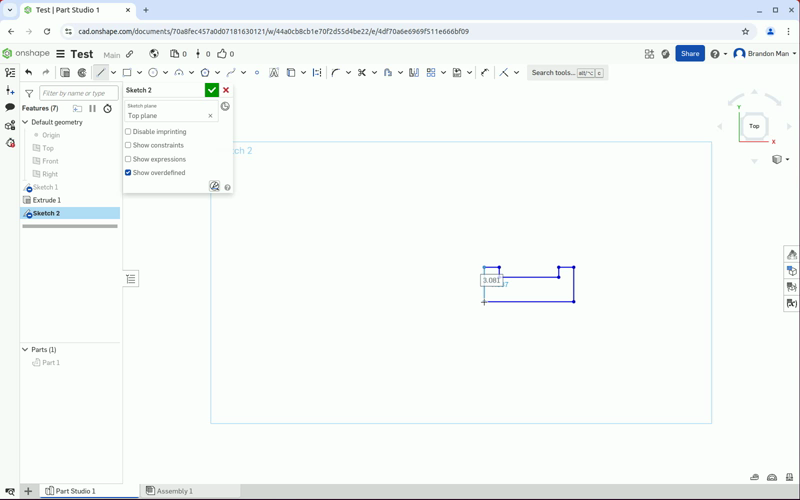
key(esc)
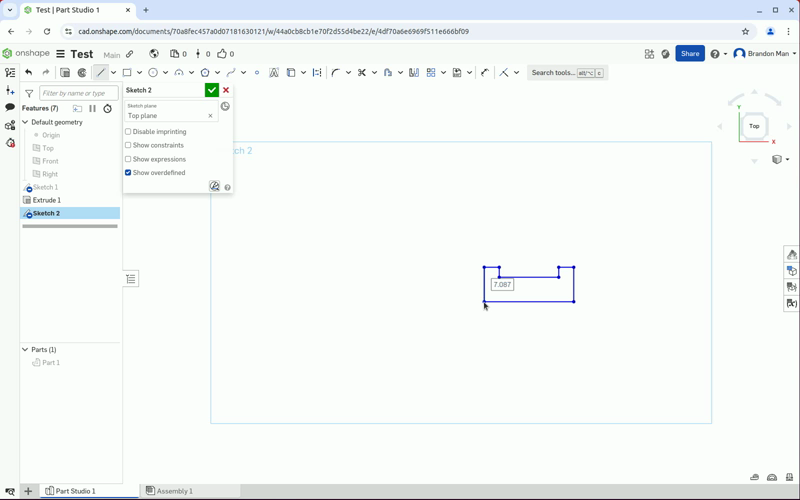
key(c)
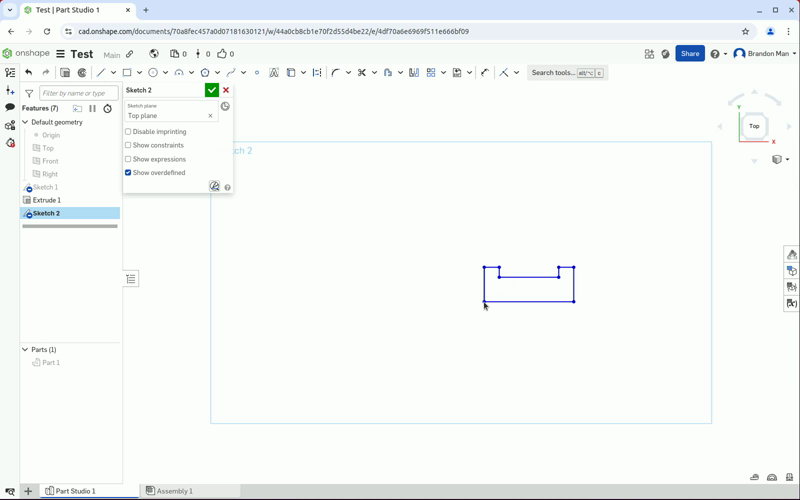
key_down(shift)
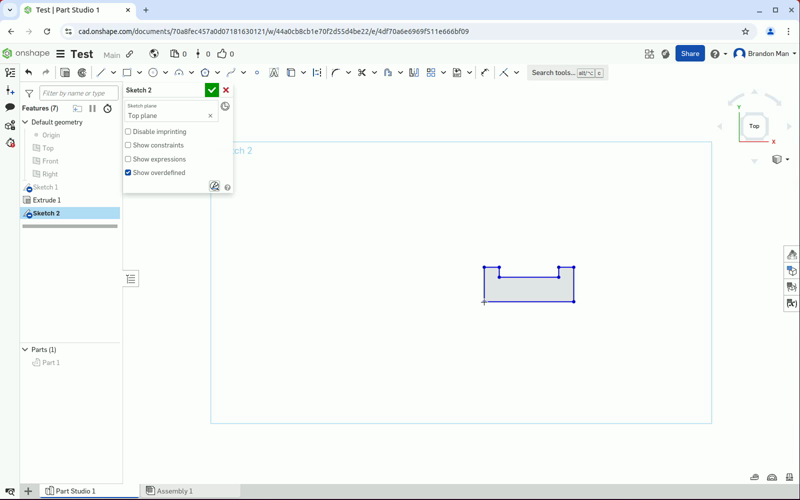
mouse_move(499, 286)
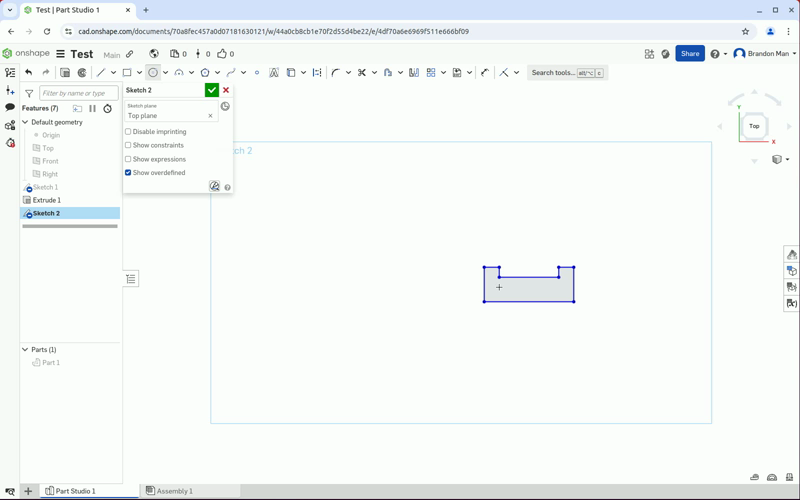
click(499, 286)
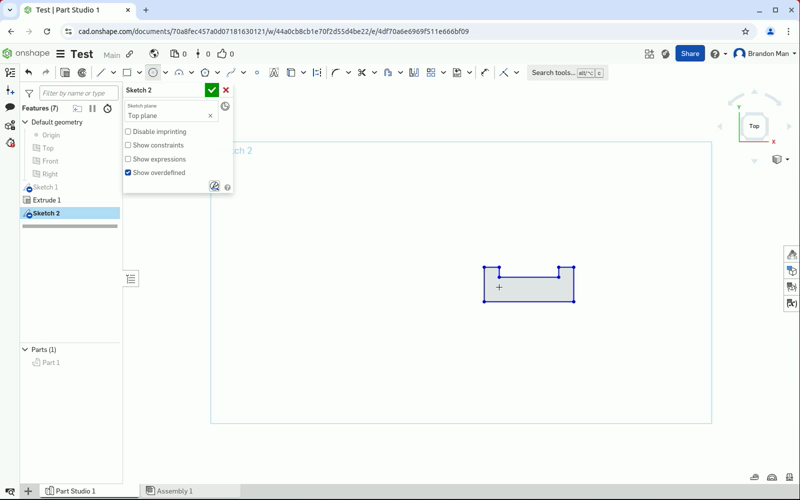
key_up(shift)
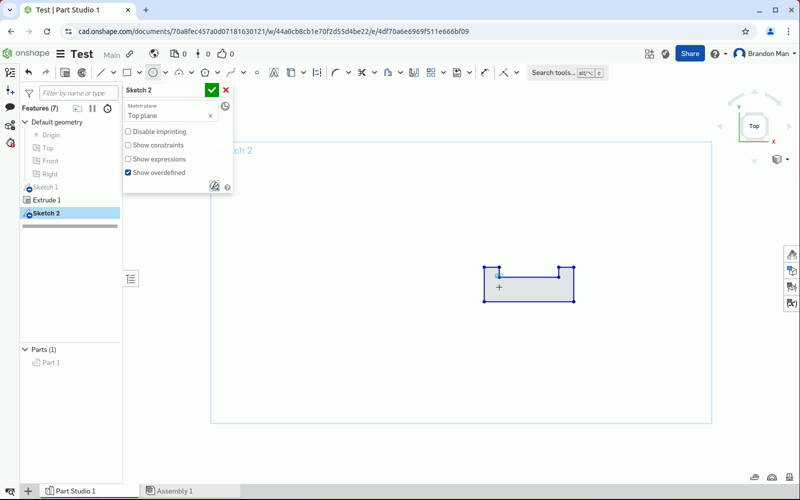
mouse_move(504, 286)
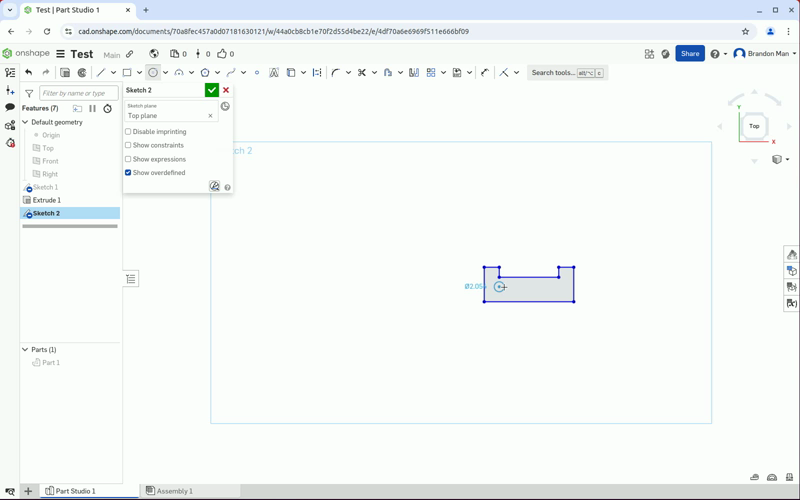
click(504, 286)
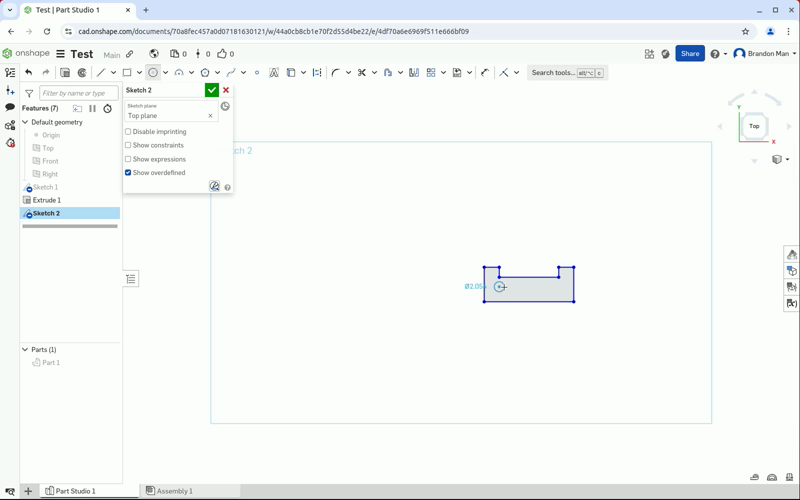
key(esc)
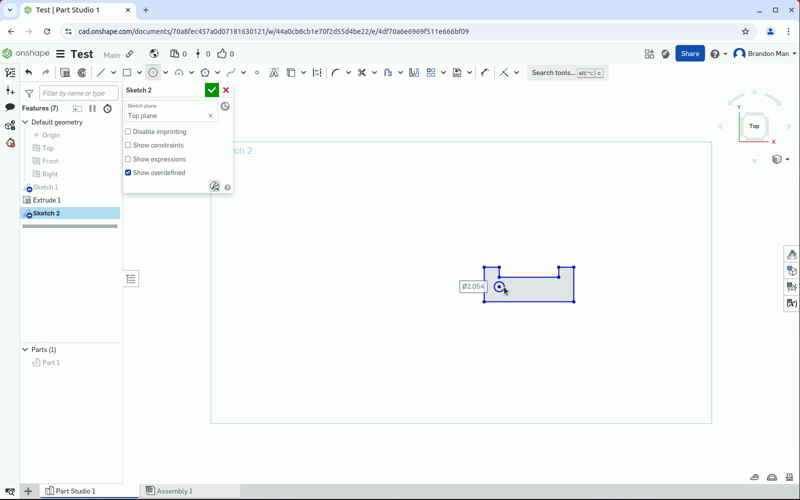
key(c)
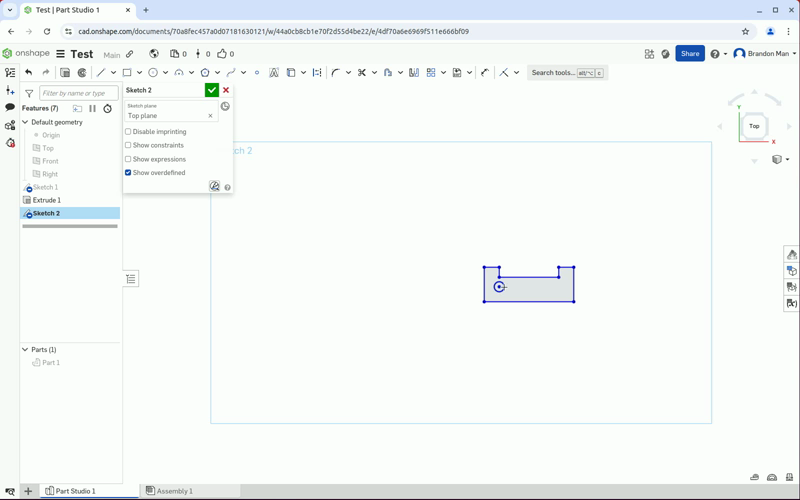
key_down(shift)
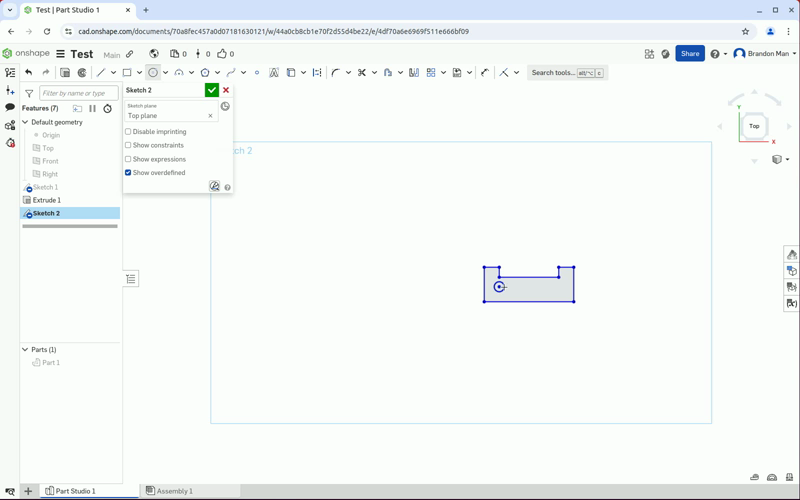
mouse_move(558, 286)
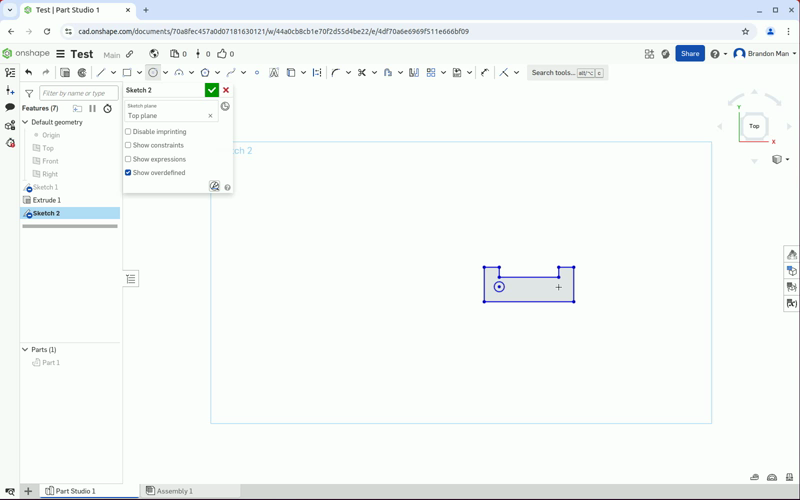
click(558, 286)
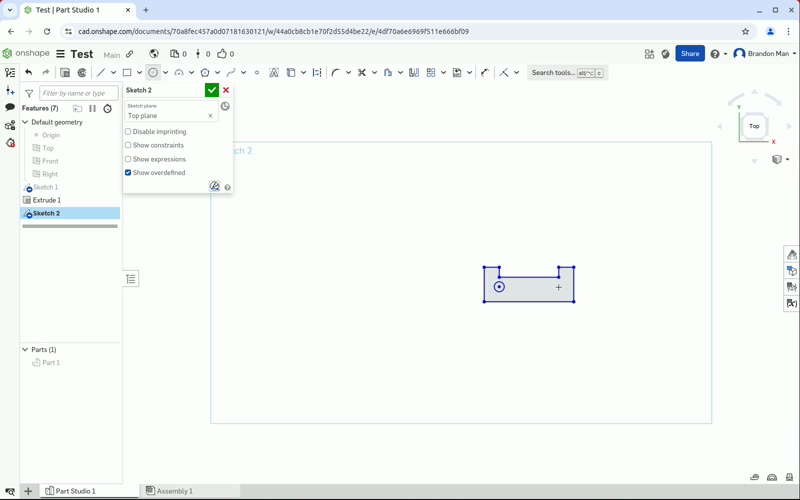
key_up(shift)
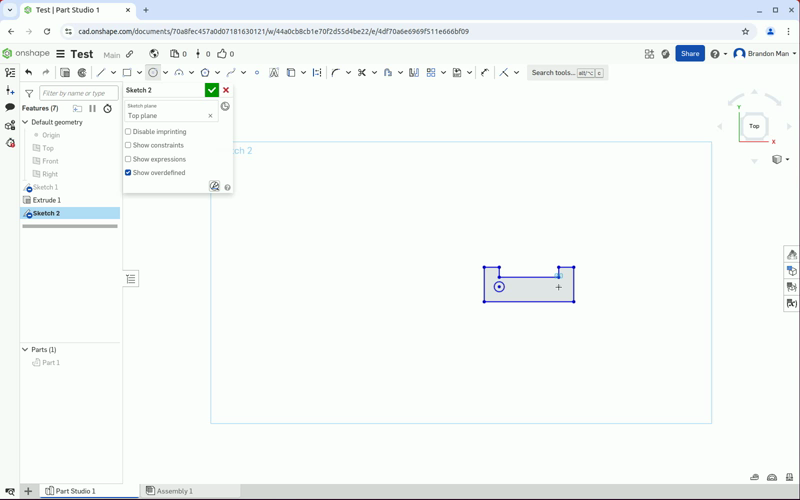
mouse_move(563, 286)
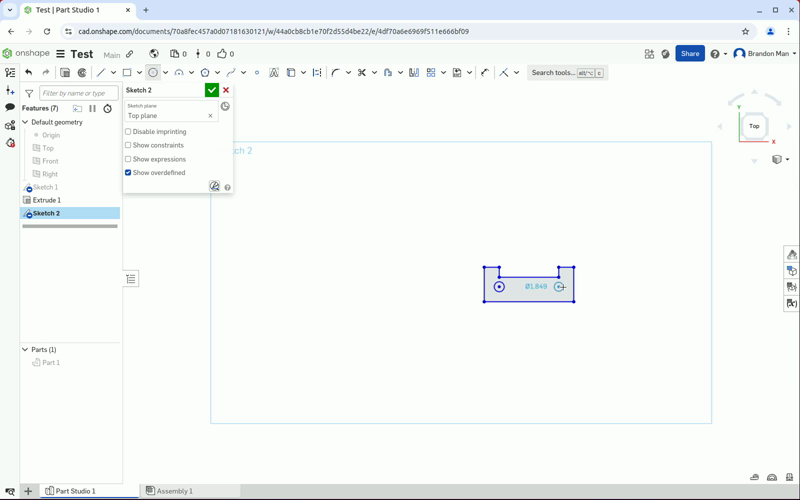
click(563, 286)
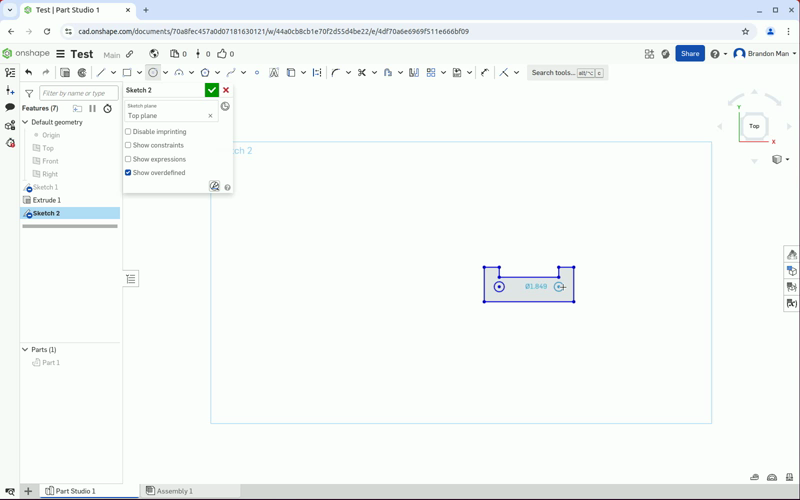
key(esc)
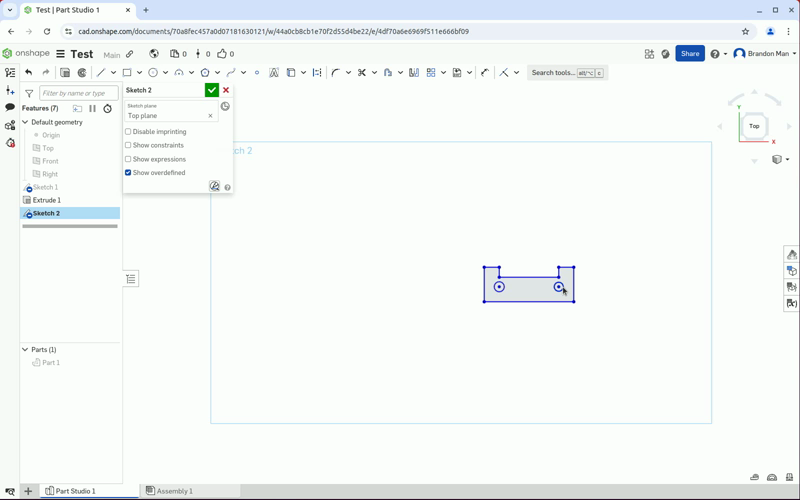
mouse_move(542, 298)
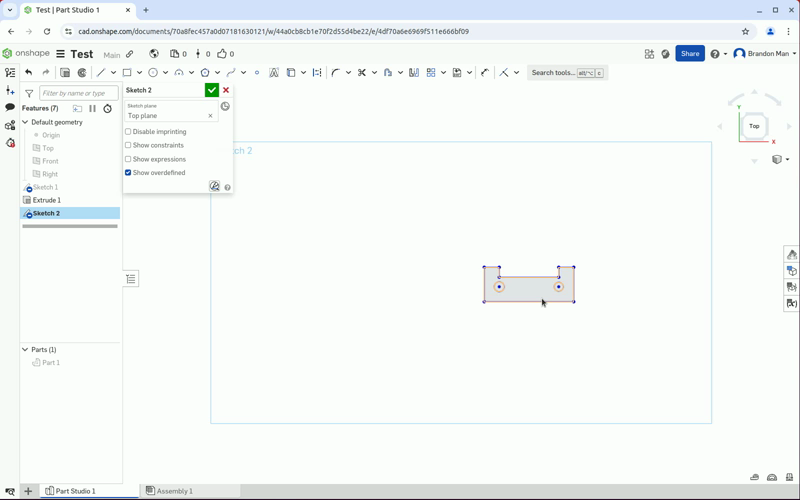
click(542, 298)
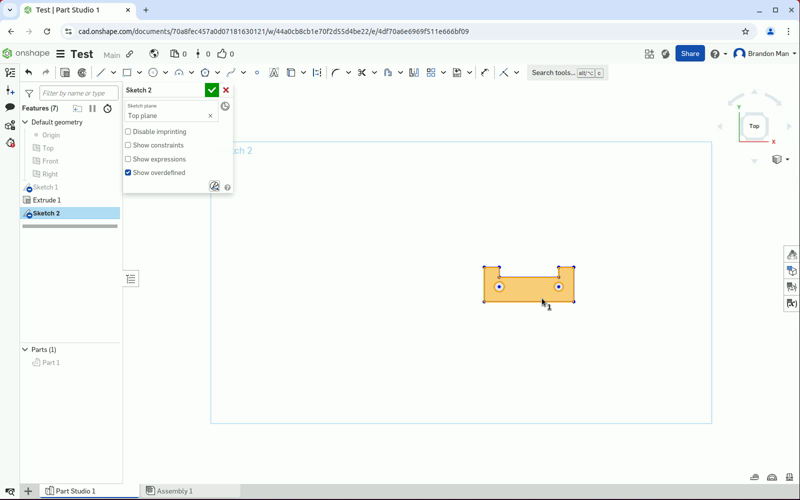
mouse_move(73, 352)
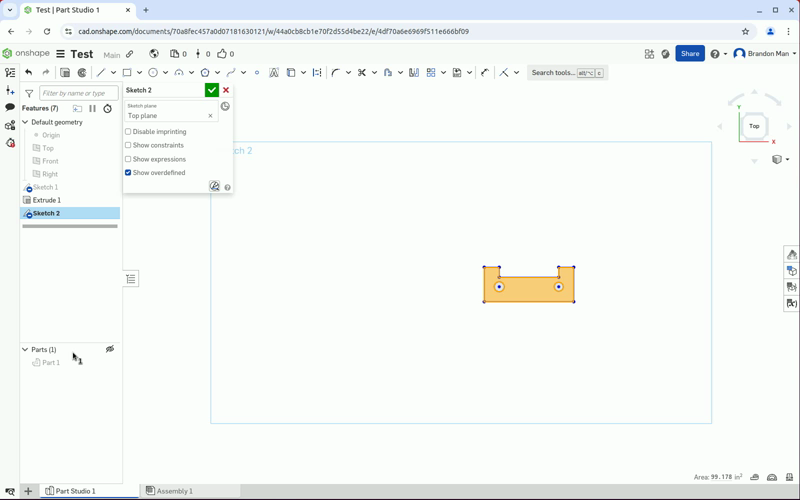
key(shift+y)
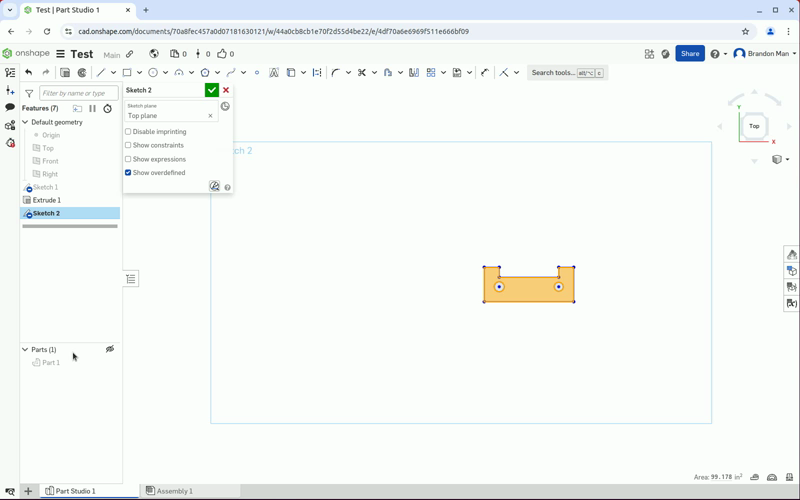
key(shift+e)
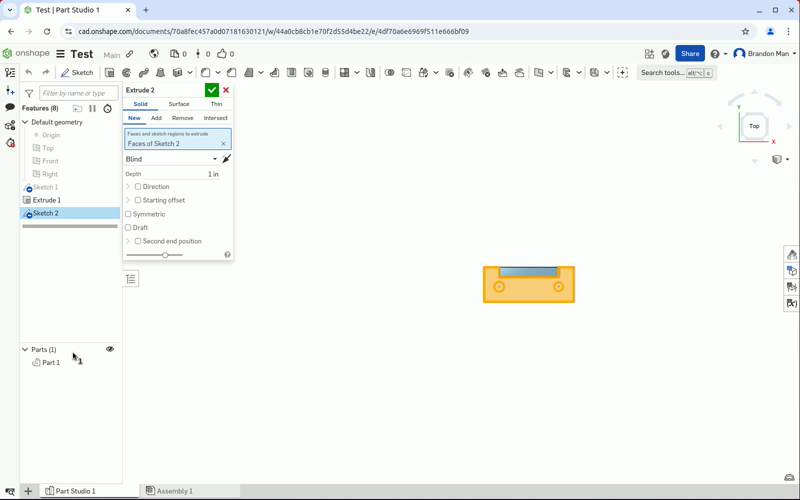
mouse_move(143, 106)
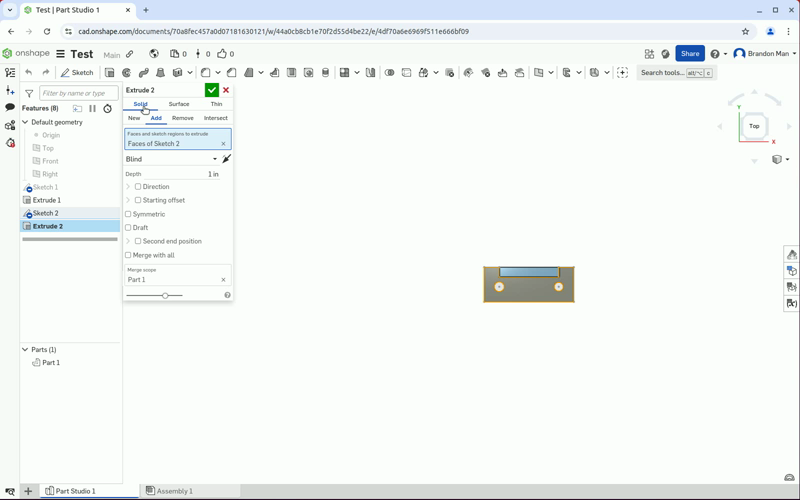
click(143, 106)
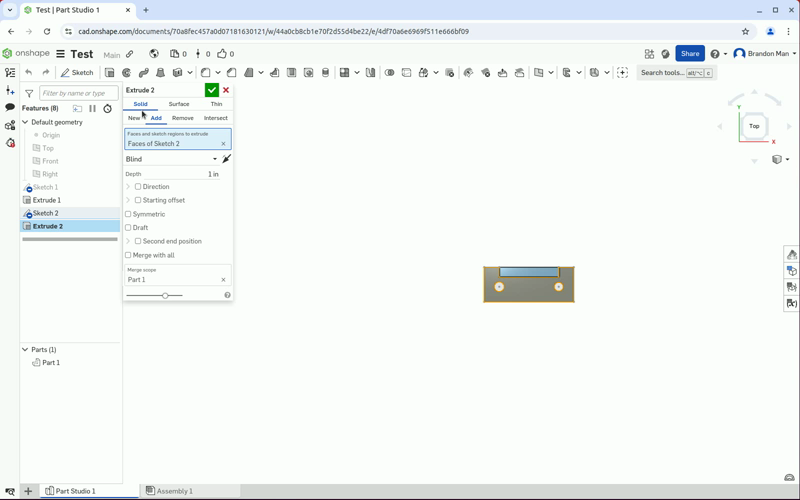
mouse_move(137, 120)
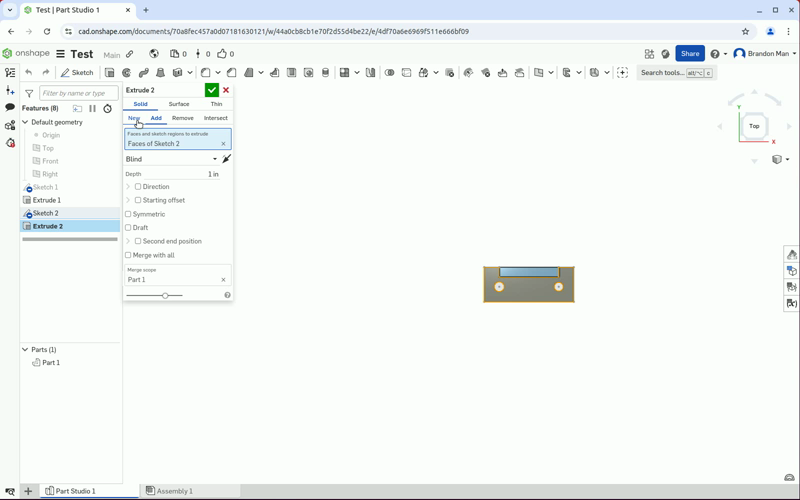
click(137, 120)
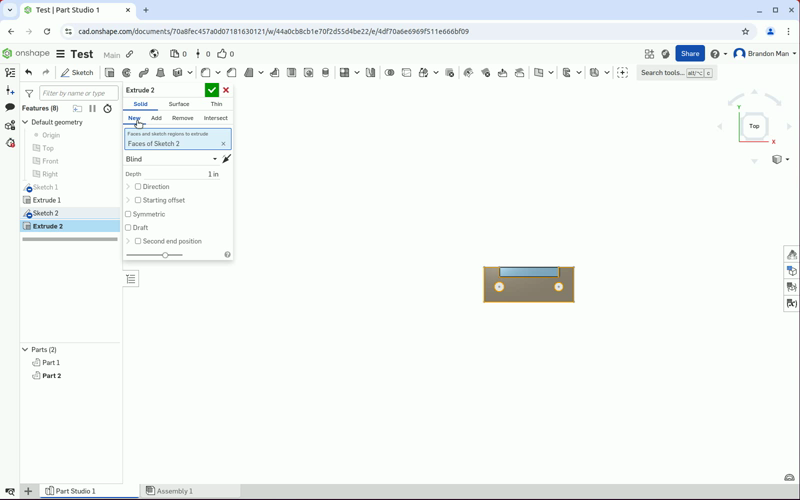
key(tab, 4)
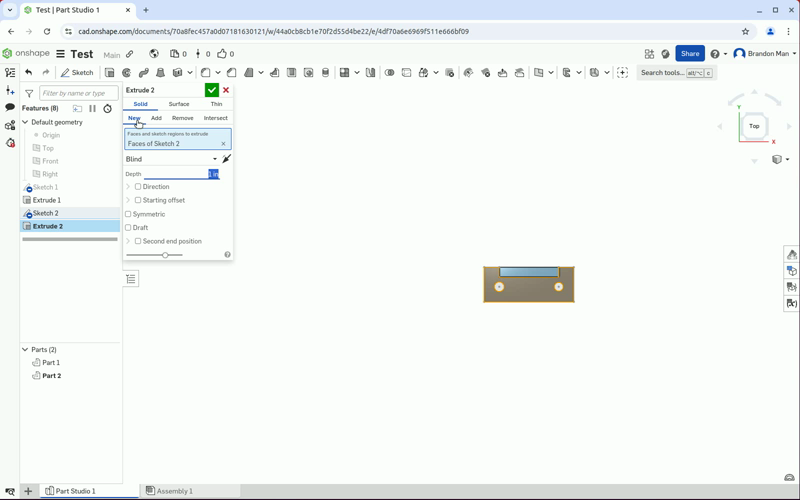
text(1.926)
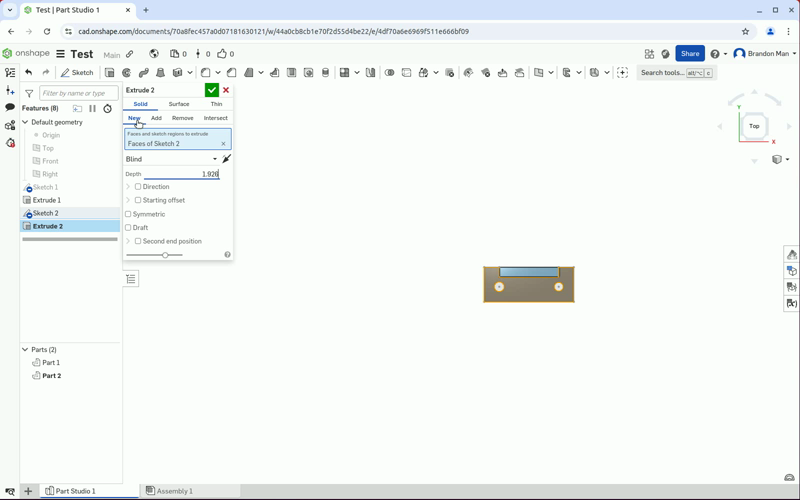
key(enter)
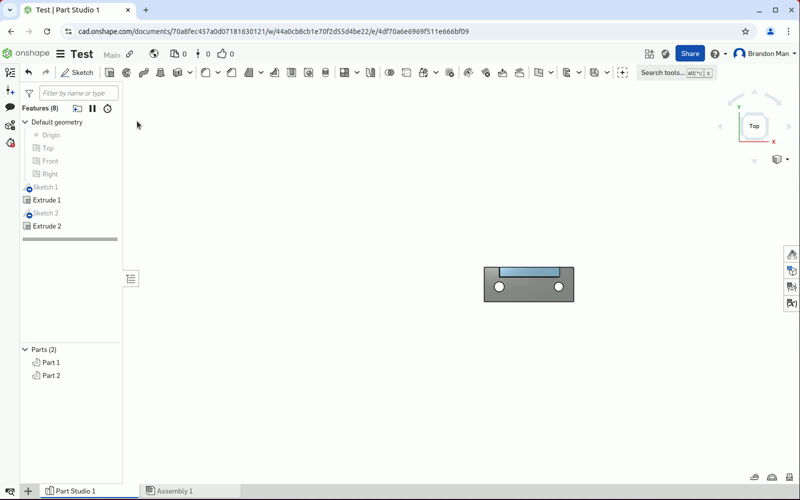
key(shift+h)
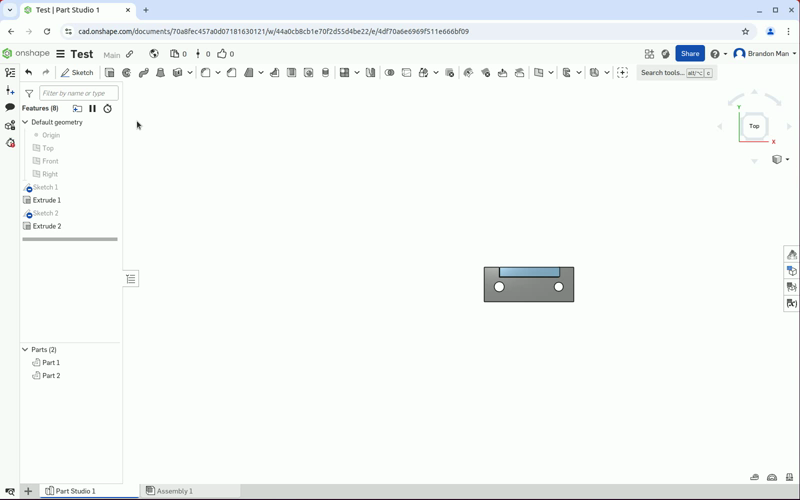
key(shift+h)
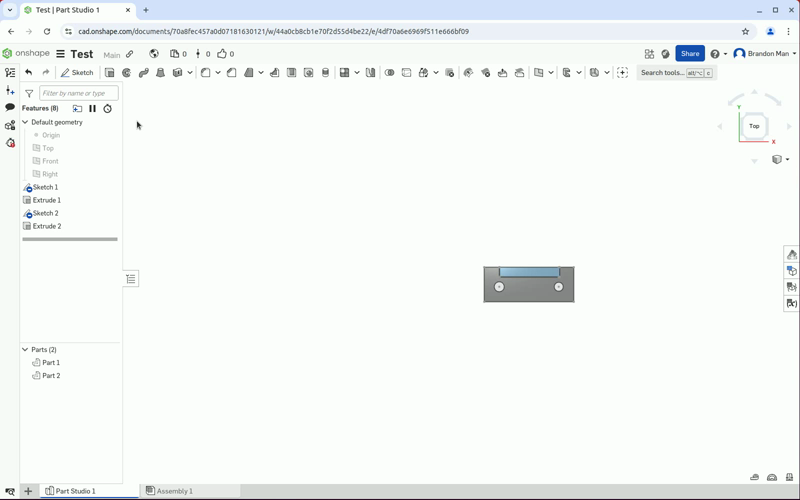
key(shift+7)
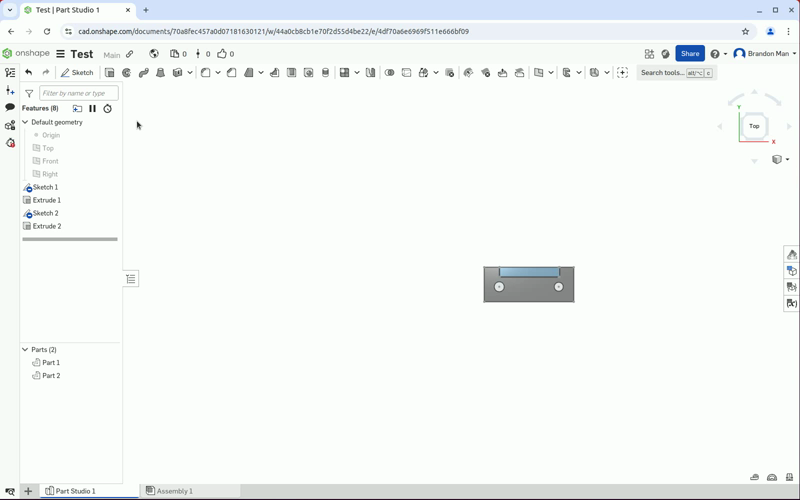
key(up, 3)
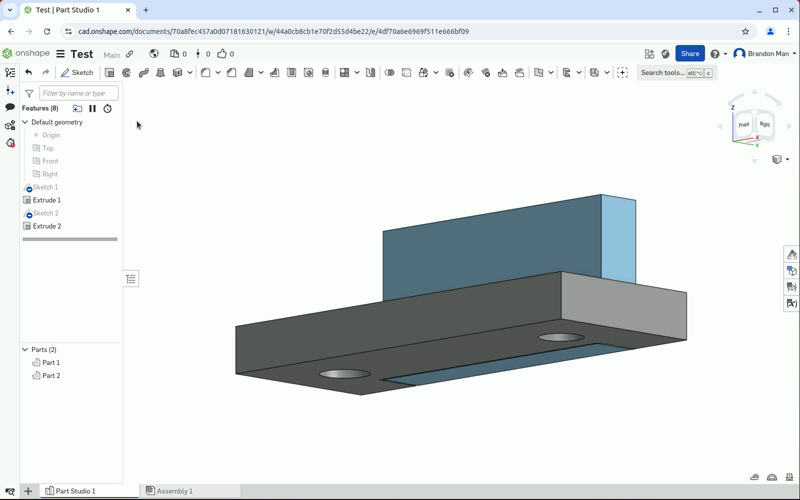
key(left, 3)
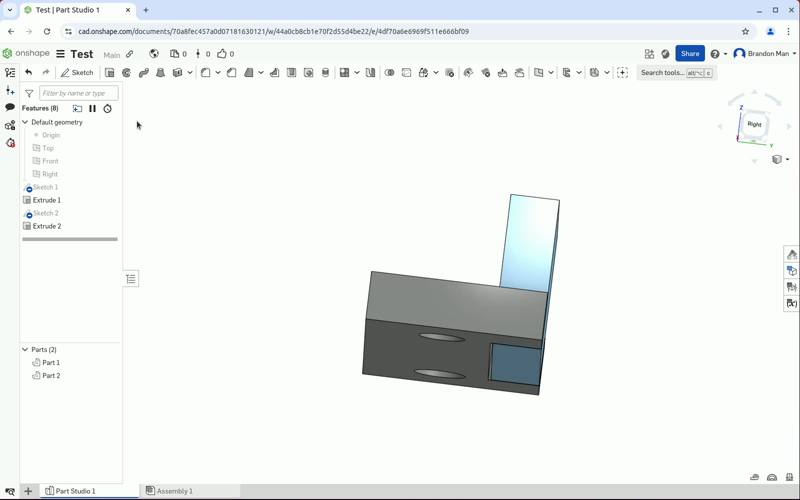
key(right, 3)
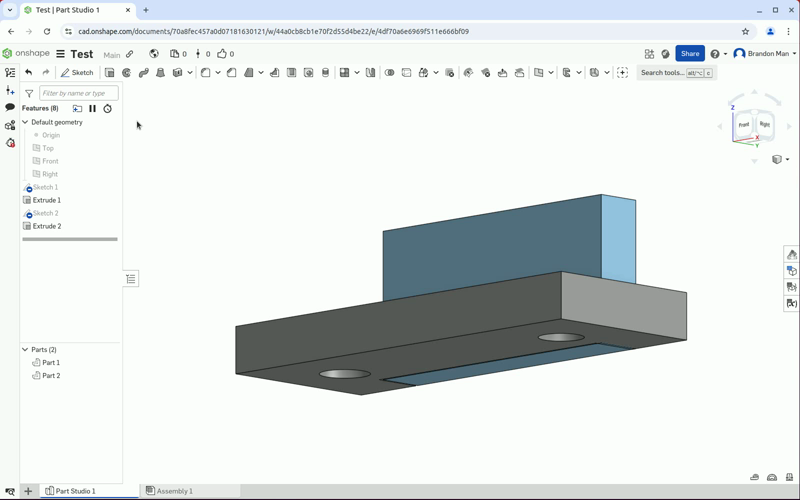
key(down, 3)
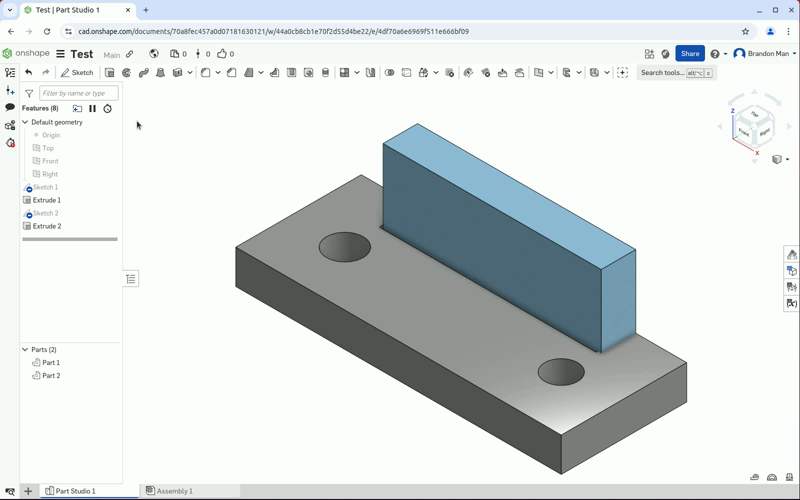
mouse_move(73, 189)
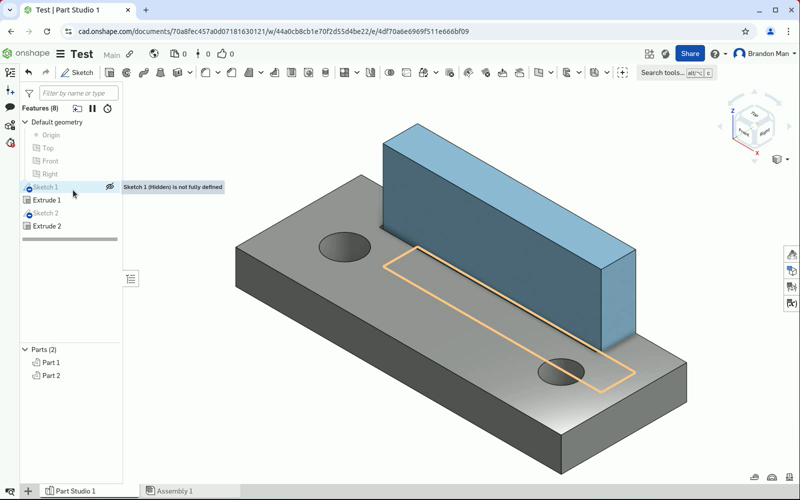
click(73, 189)